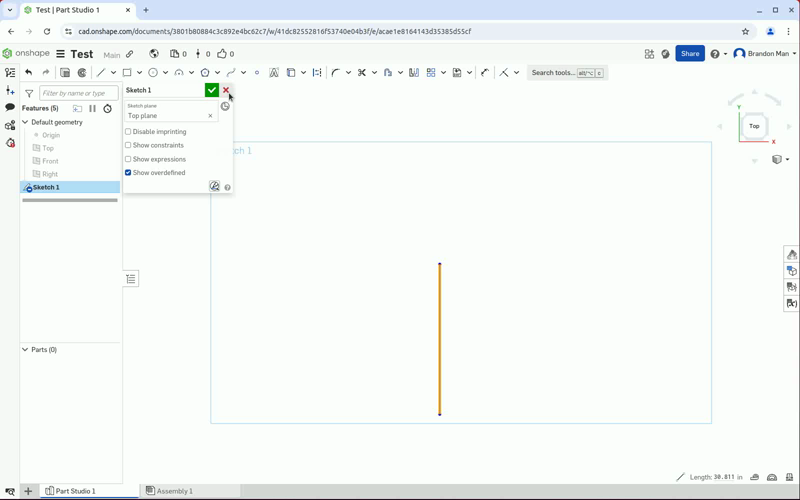
key(shift+h)
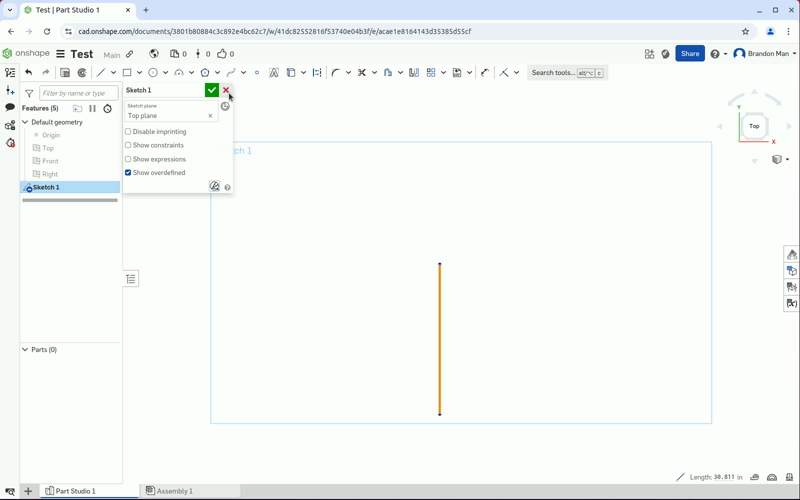
key(shift+s)
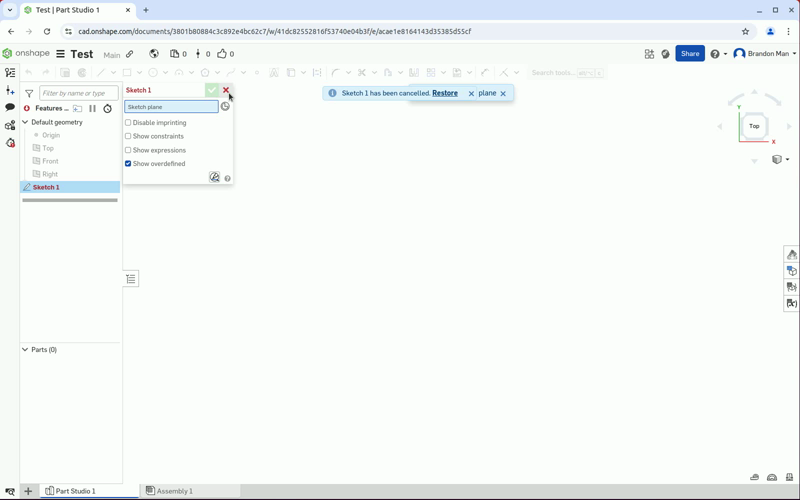
mouse_move(73, 150)
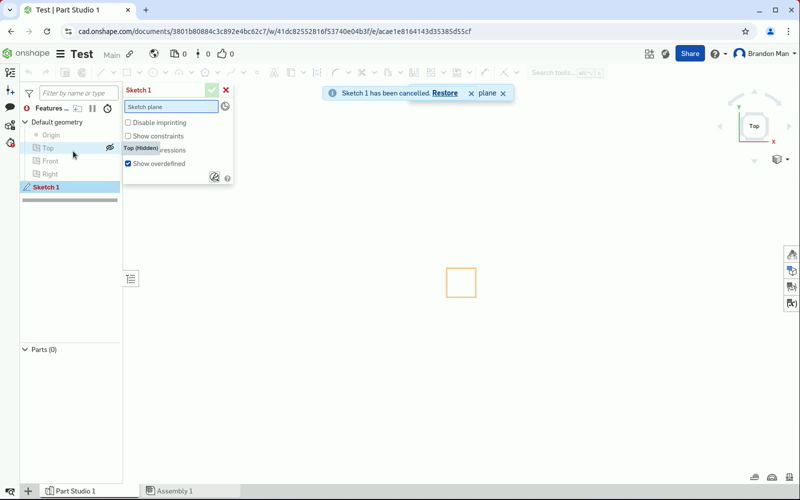
click(73, 150)
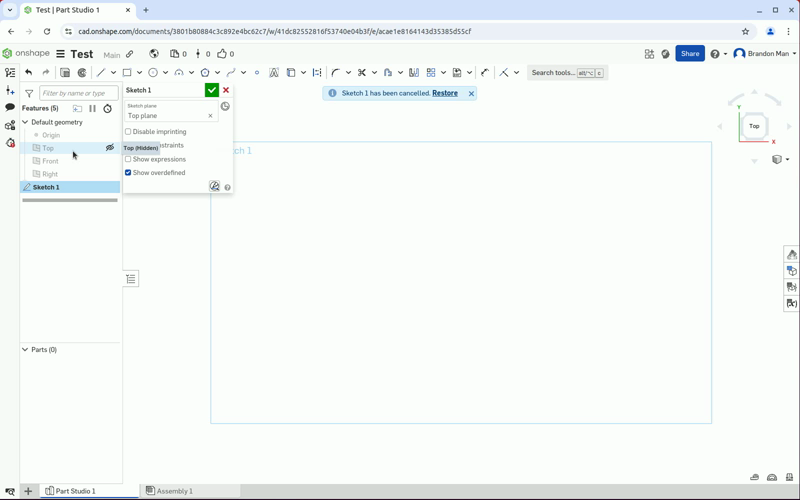
mouse_move(73, 352)
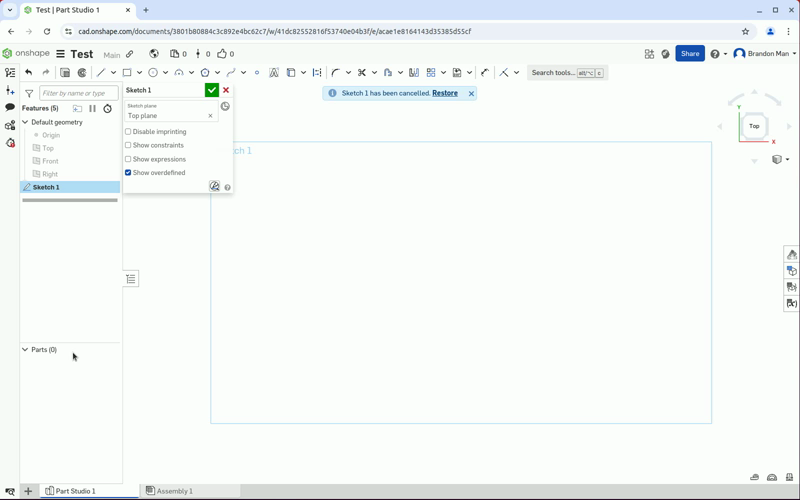
key(y)
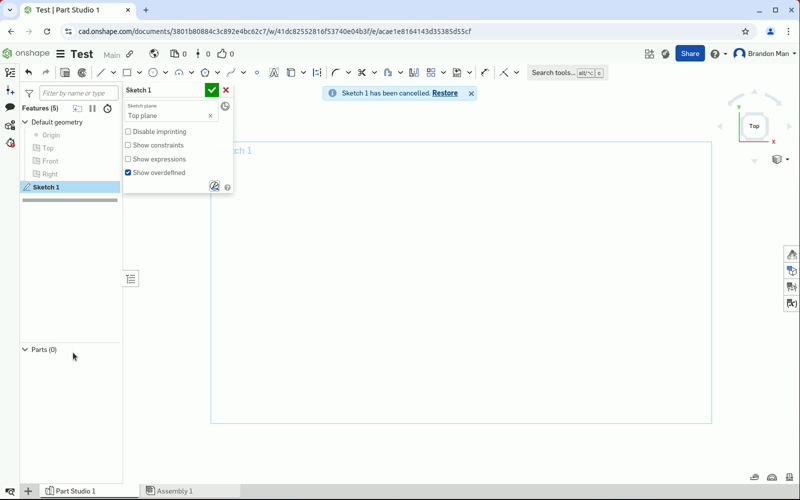
key(l)
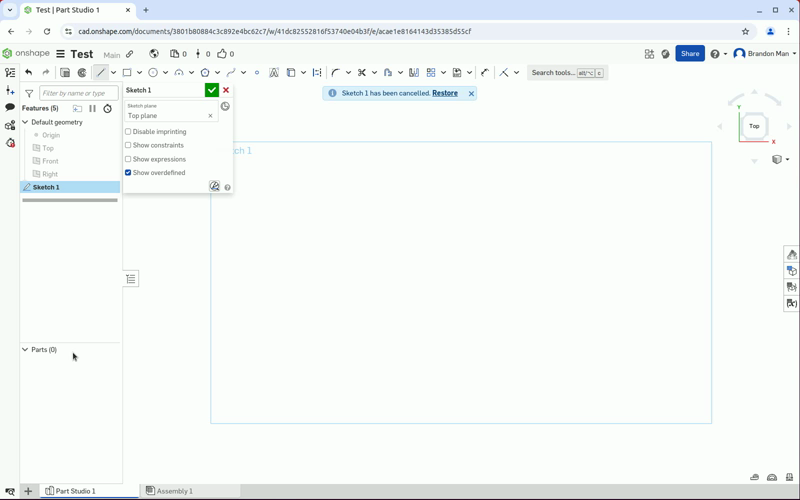
key_down(shift)
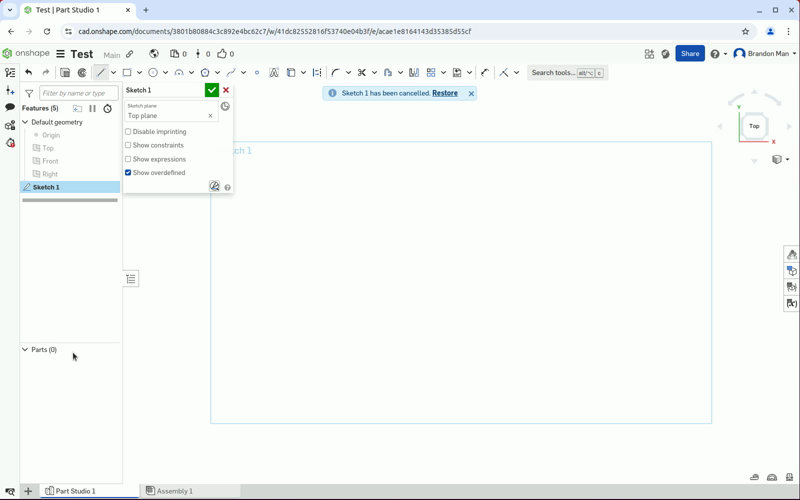
mouse_move(349, 282)
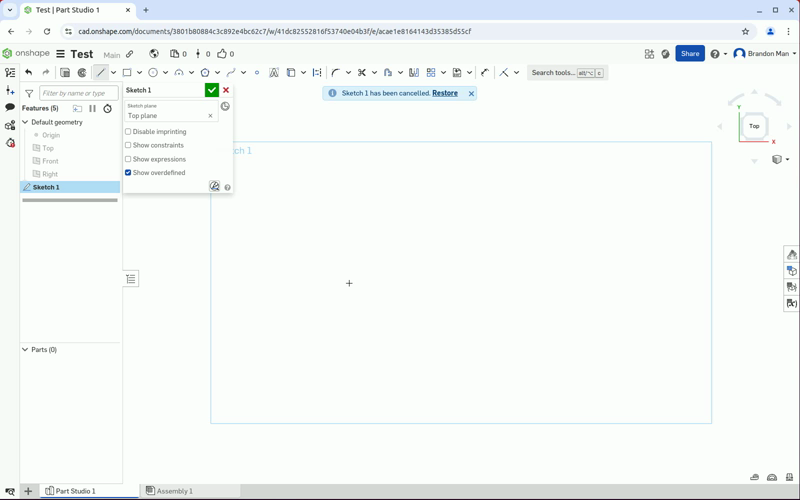
click(349, 282)
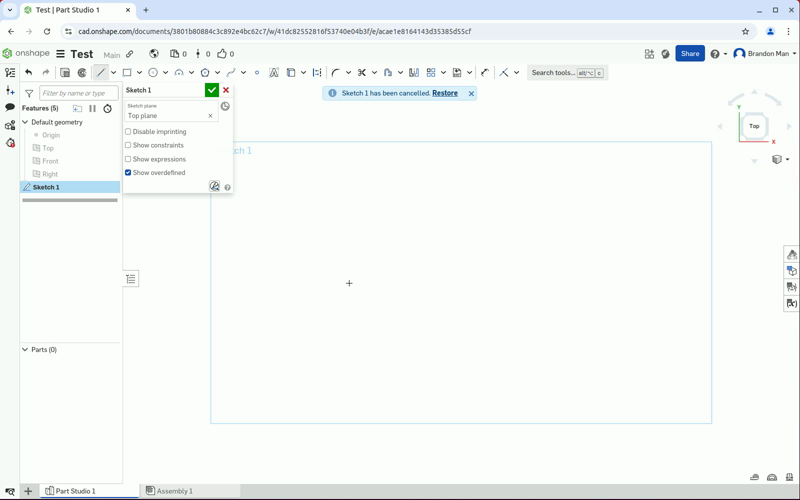
key_up(shift)
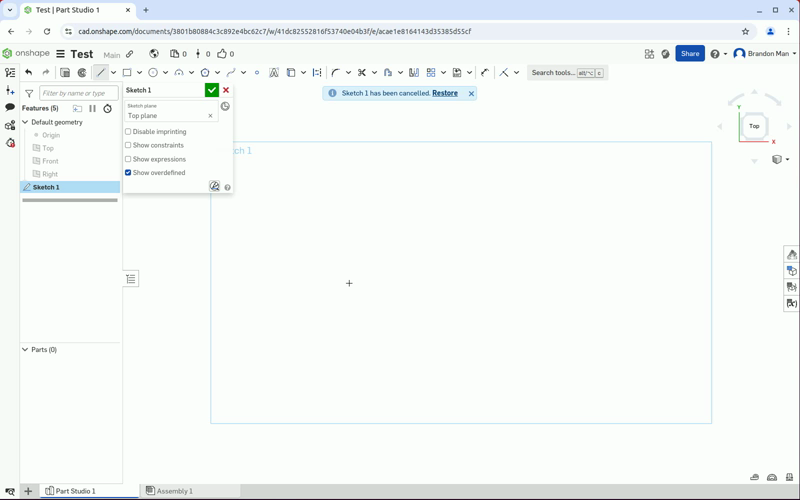
key_down(shift)
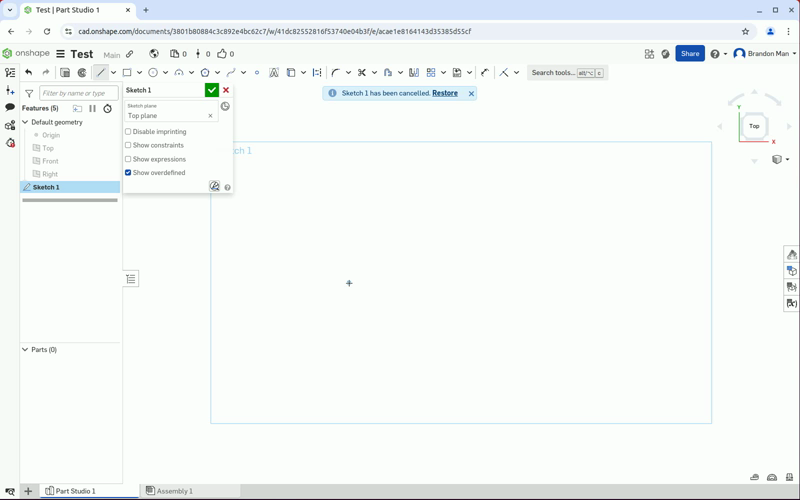
mouse_move(405, 378)
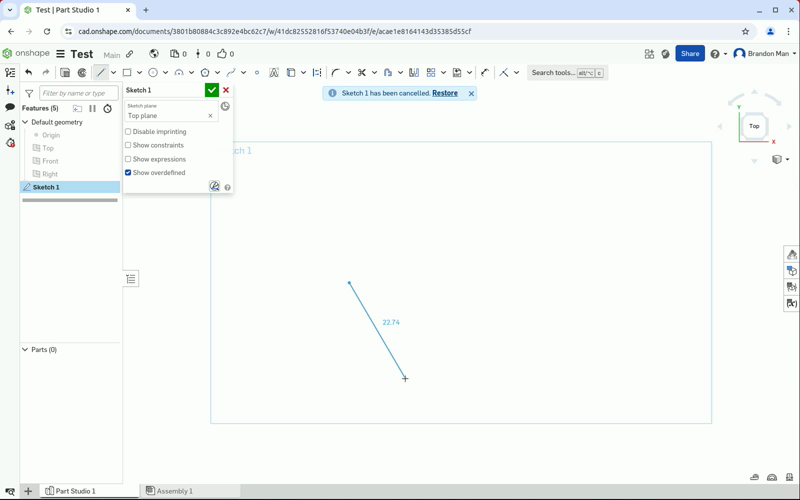
click(405, 378)
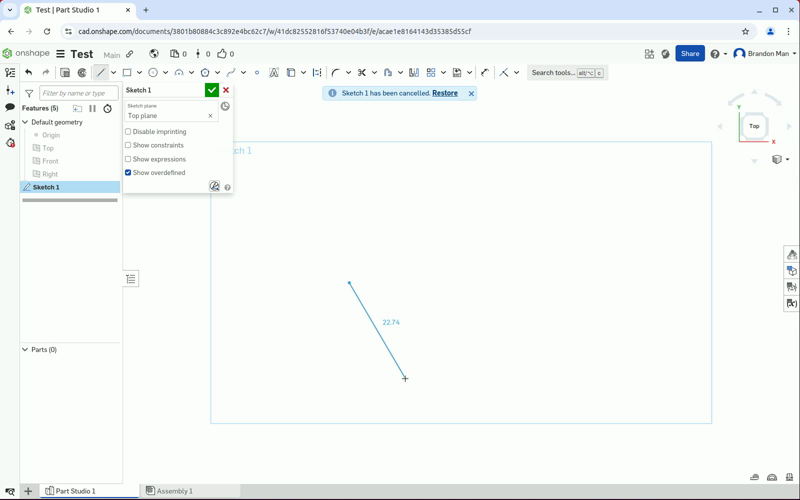
key_up(shift)
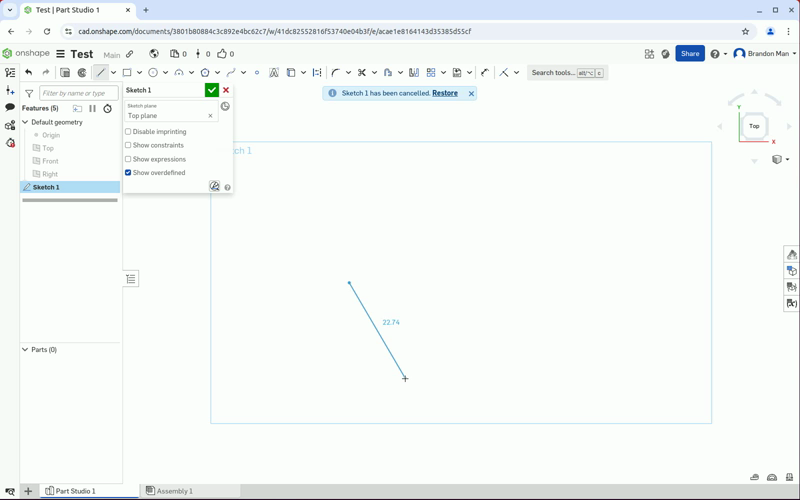
key_down(shift)
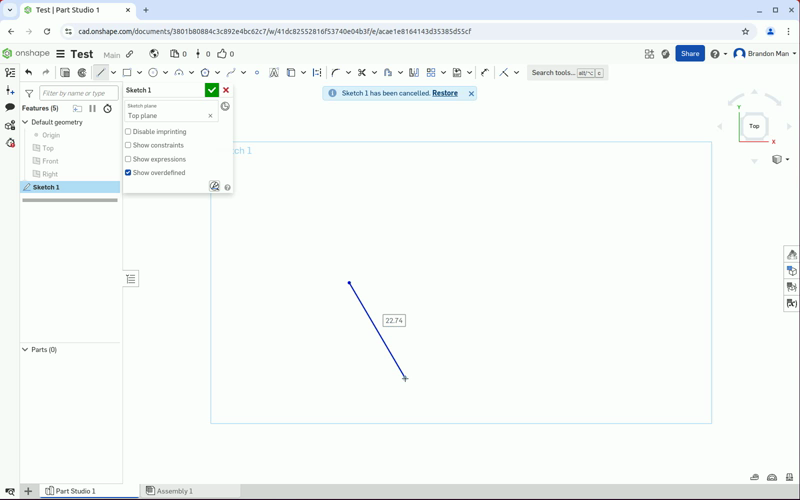
mouse_move(514, 378)
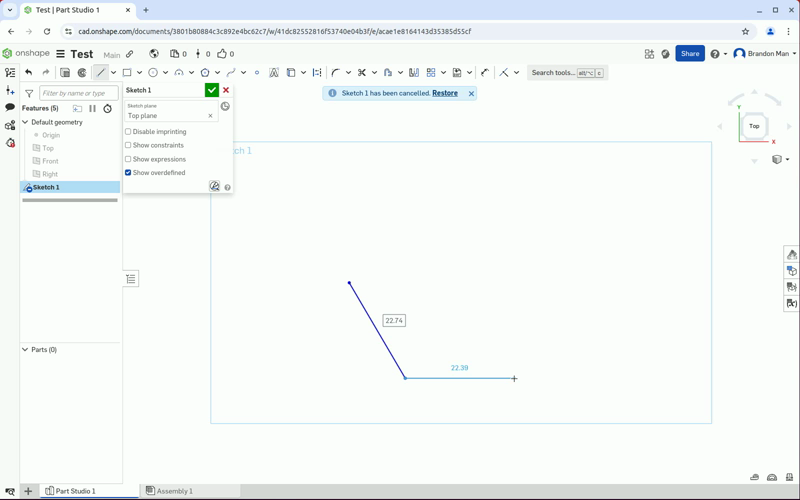
click(514, 378)
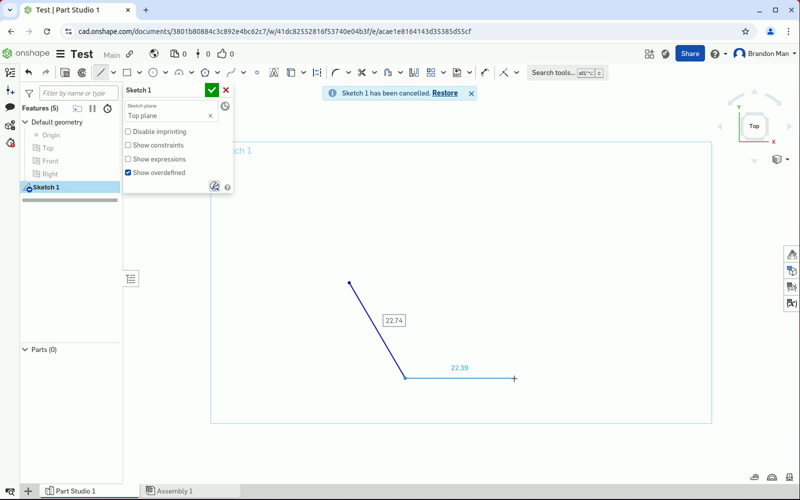
key_up(shift)
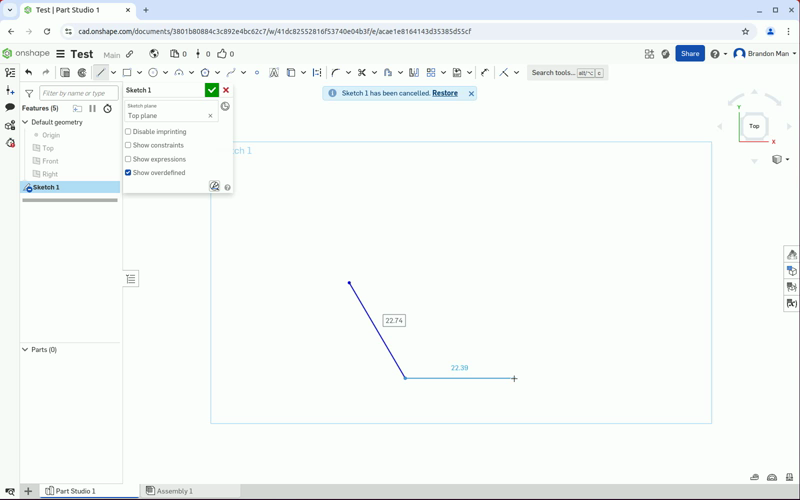
key_down(shift)
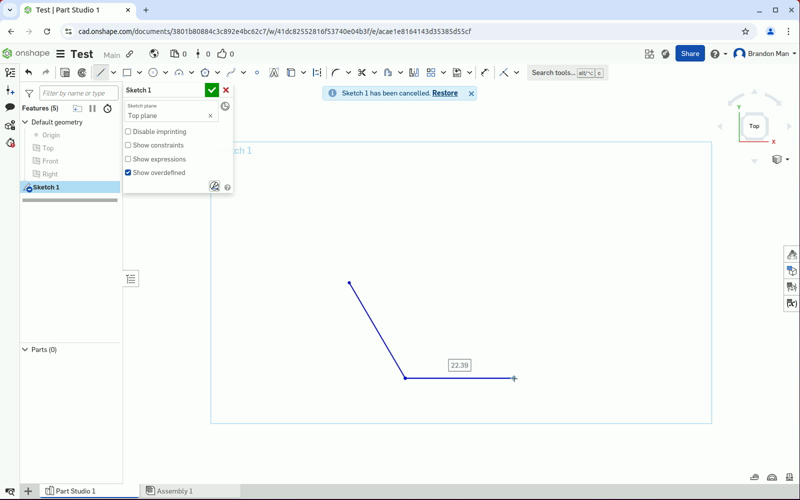
mouse_move(569, 282)
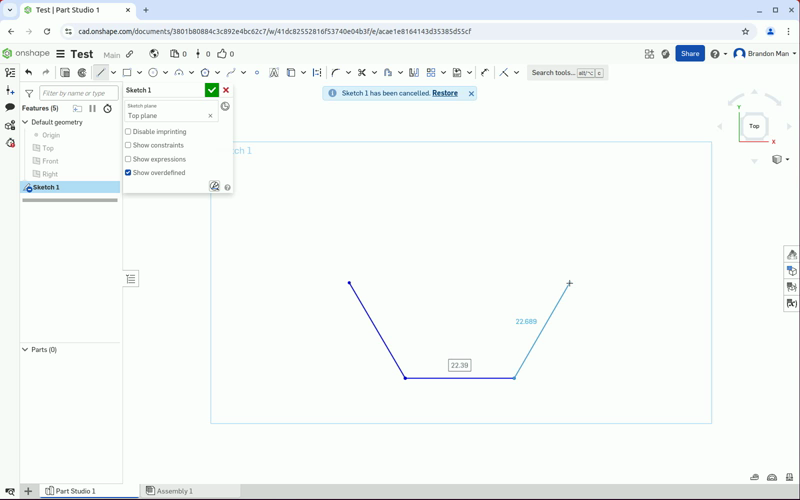
click(569, 282)
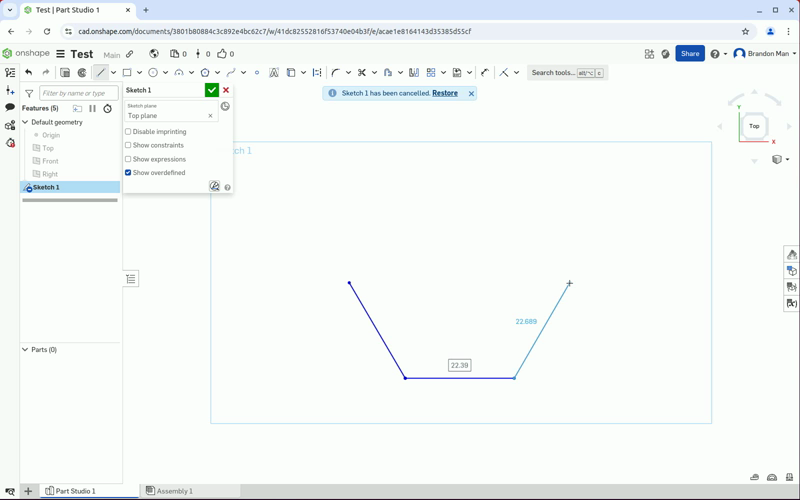
key_up(shift)
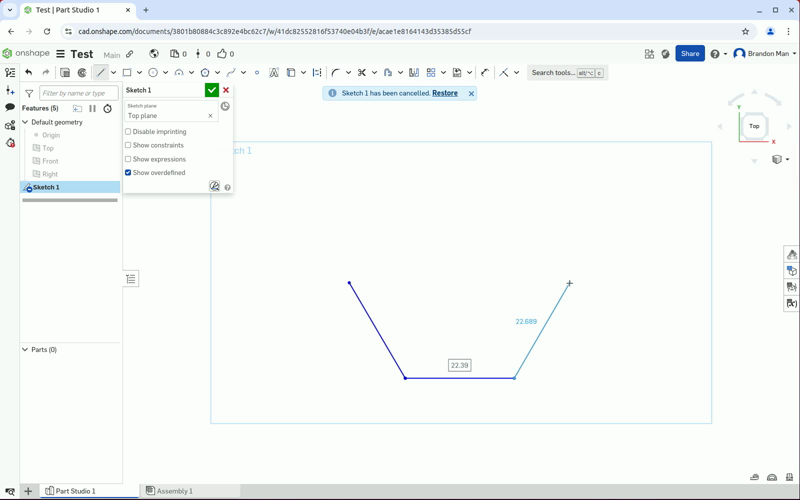
key_down(shift)
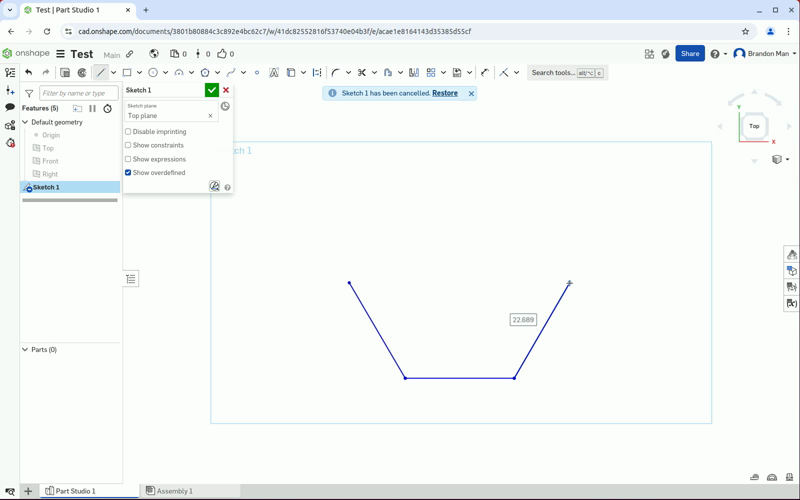
mouse_move(514, 187)
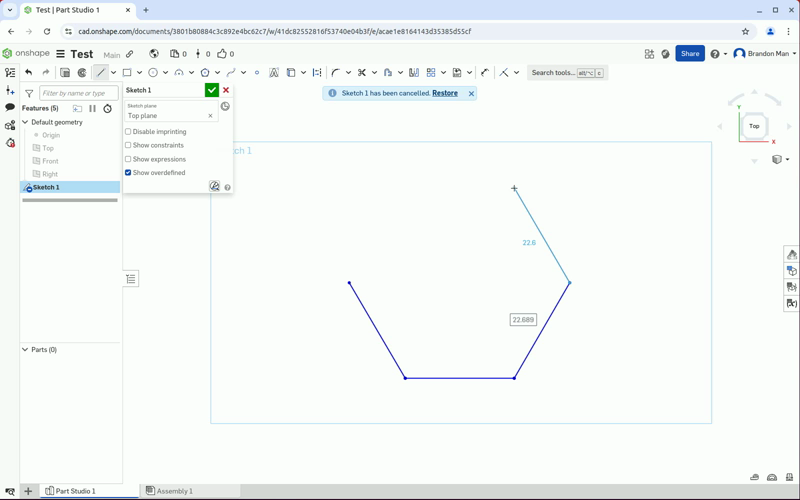
click(514, 187)
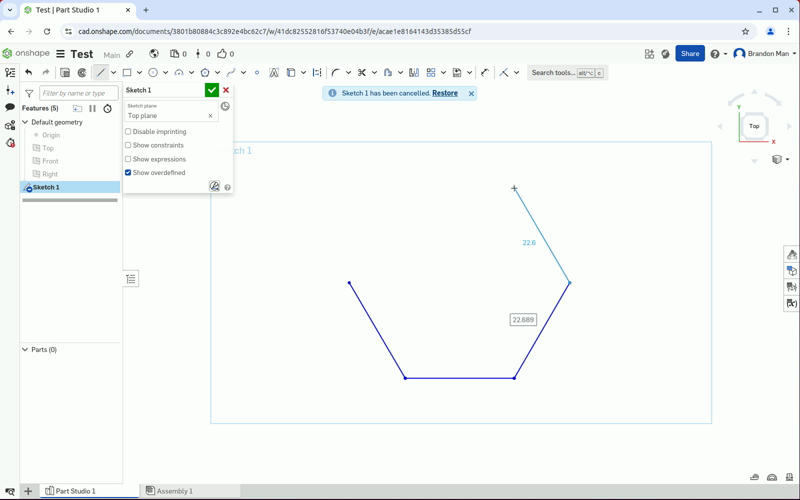
key_up(shift)
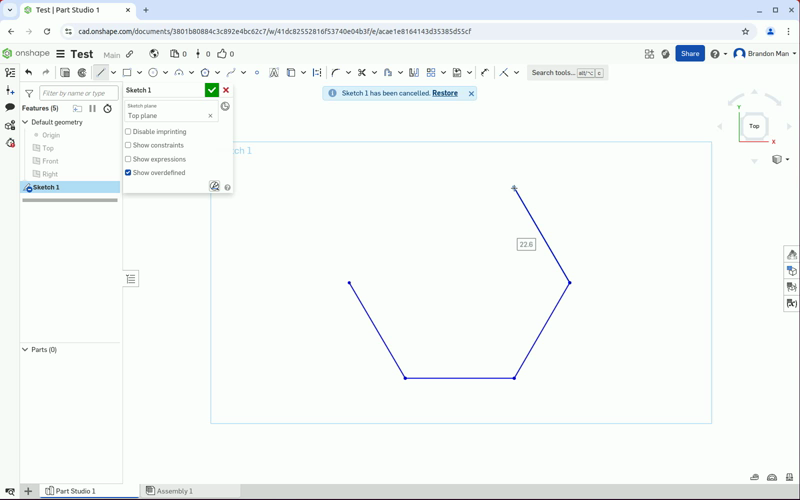
key_down(shift)
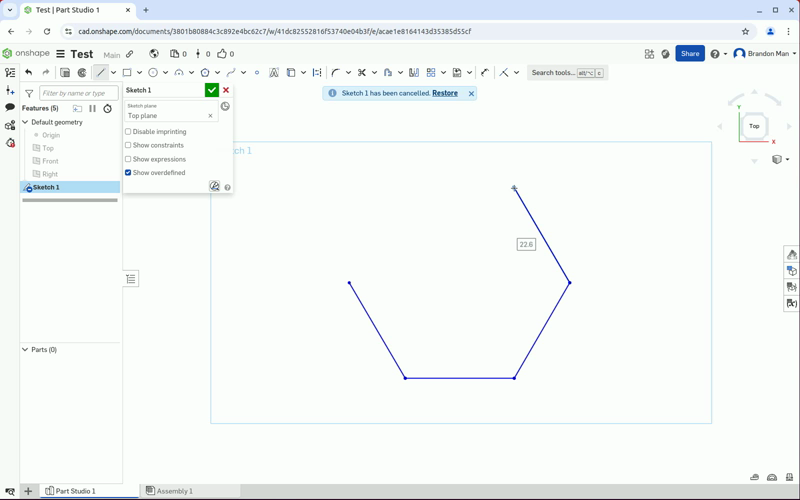
mouse_move(405, 187)
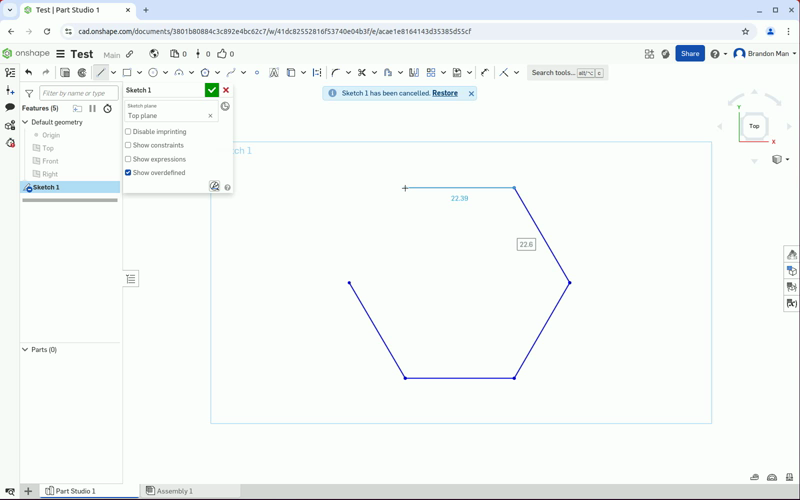
click(405, 187)
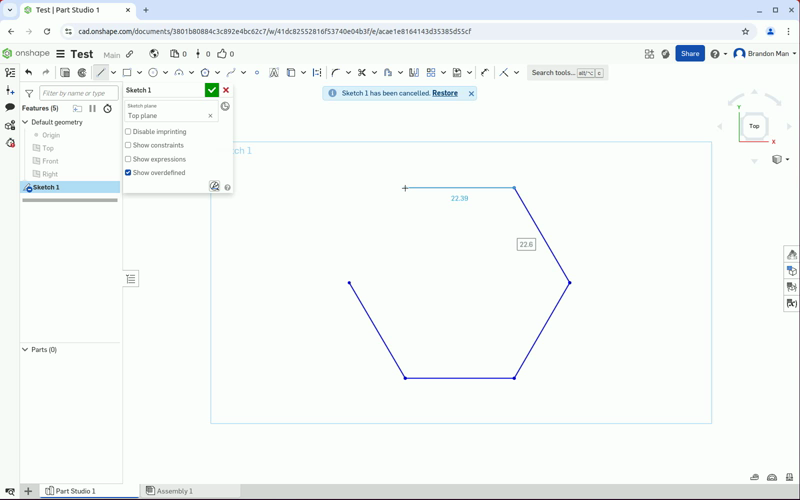
key_up(shift)
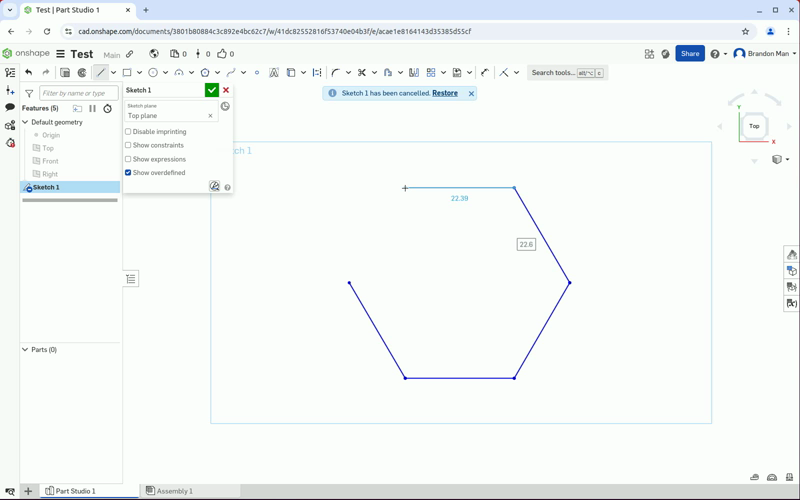
key_down(shift)
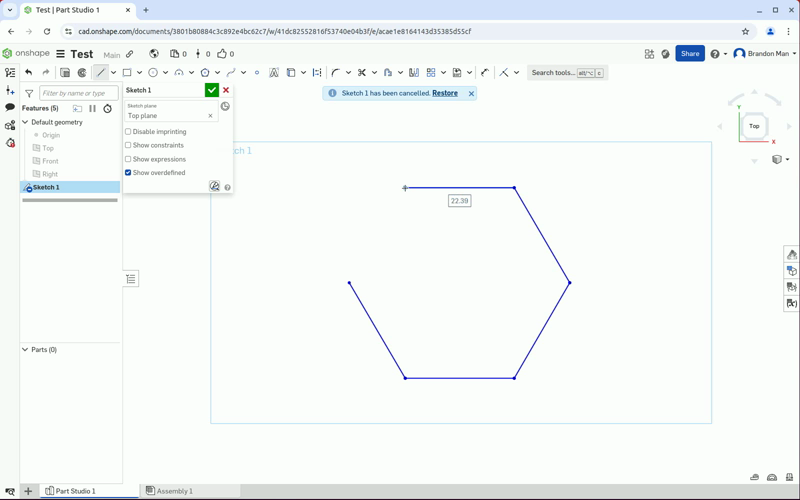
mouse_move(349, 282)
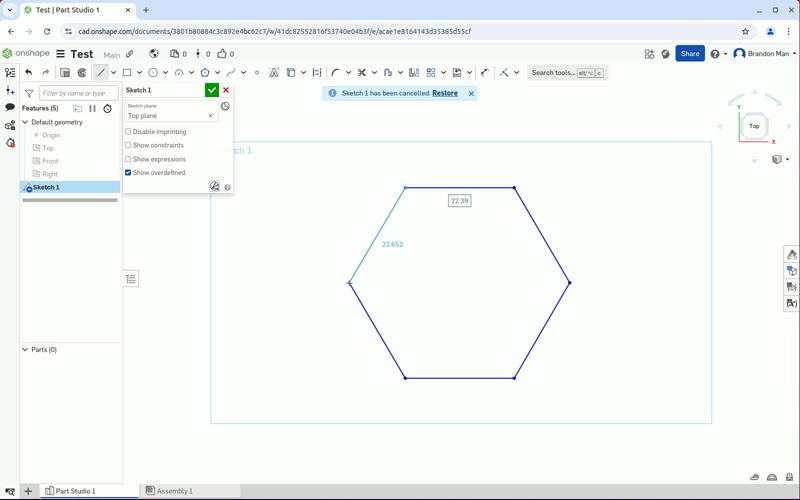
key_up(shift)
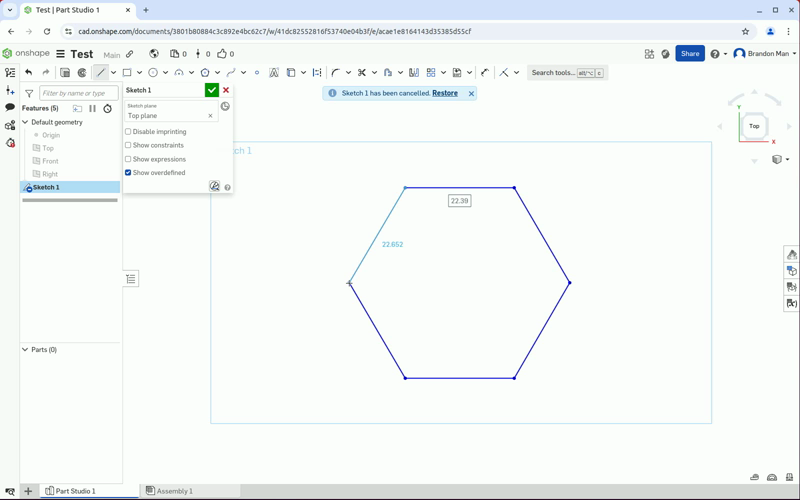
click(349, 282)
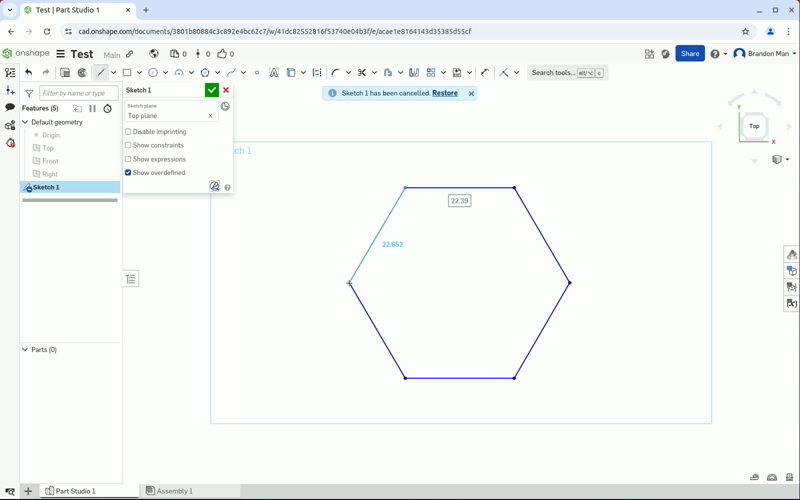
key(esc)
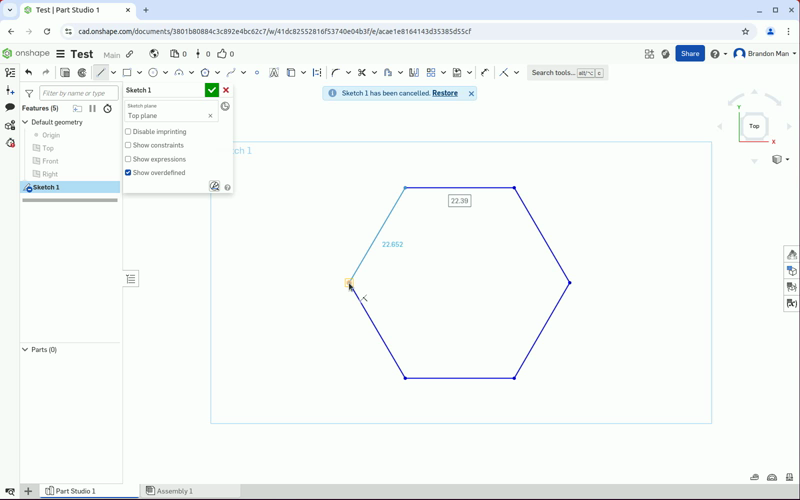
mouse_move(525, 291)
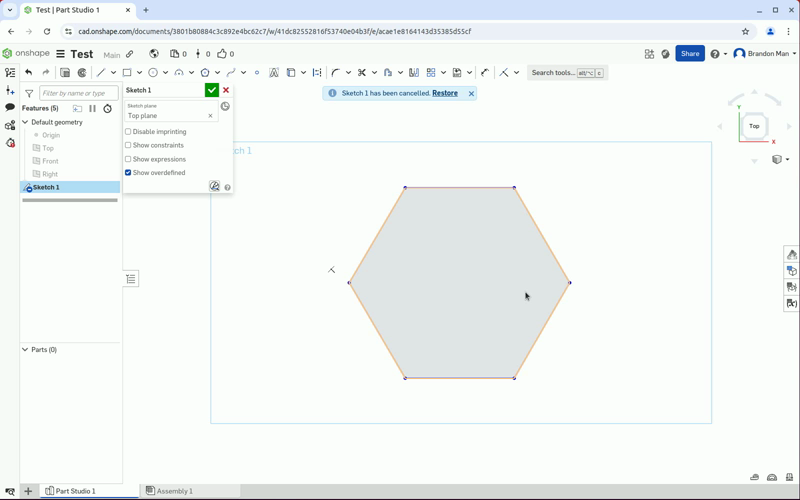
click(525, 291)
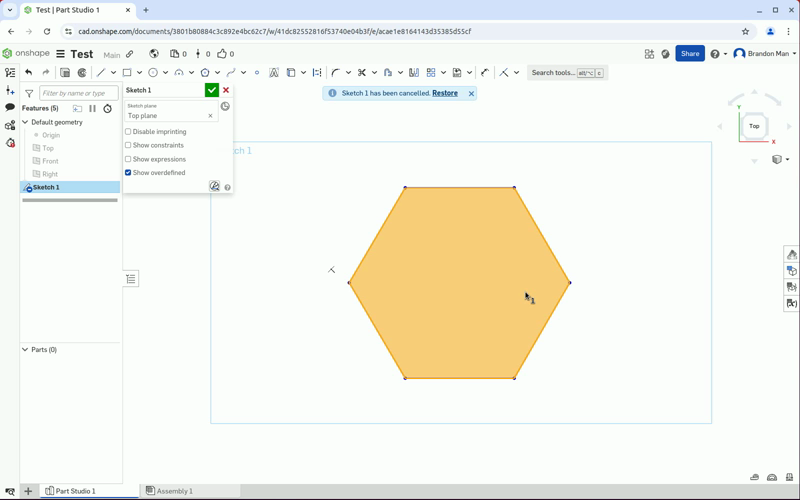
mouse_move(73, 352)
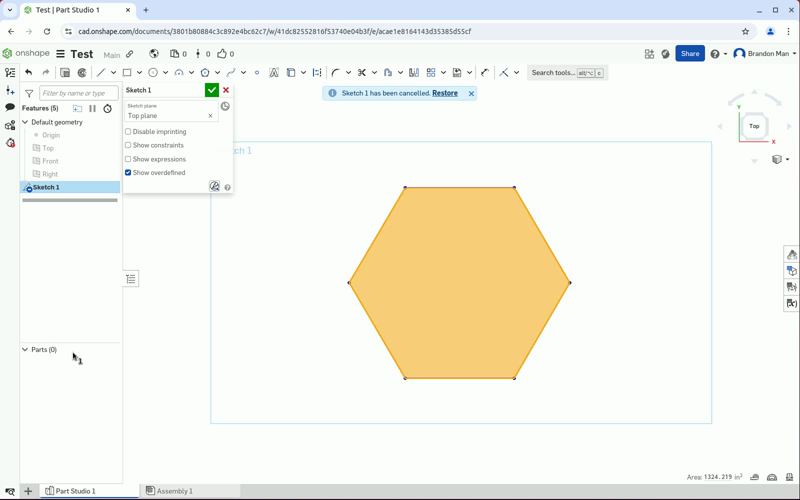
key(shift+y)
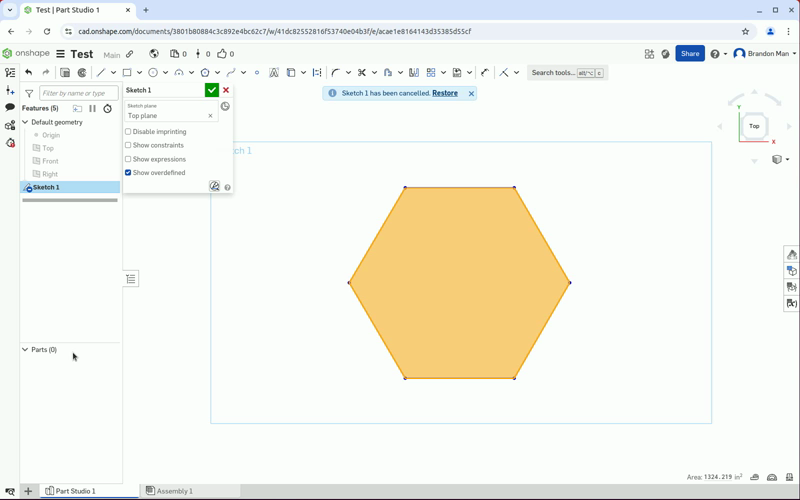
key(shift+e)
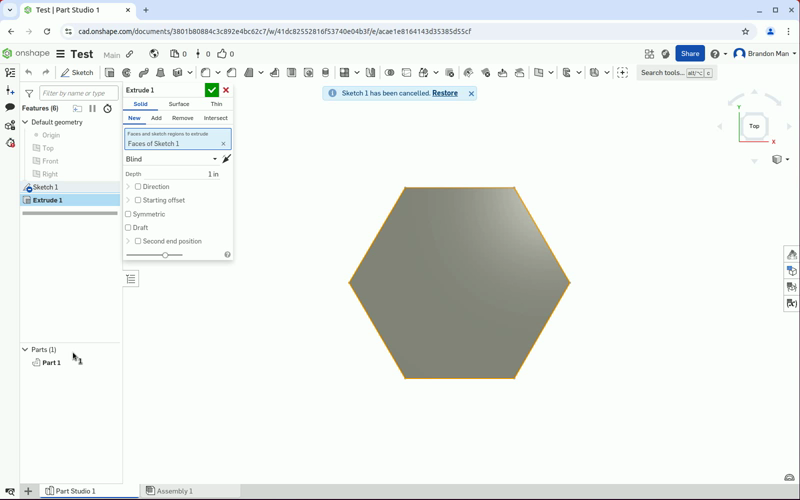
mouse_move(143, 106)
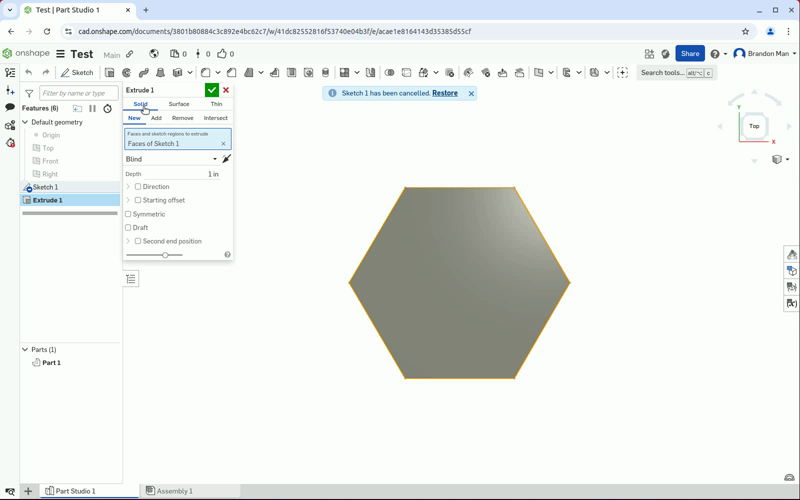
click(143, 106)
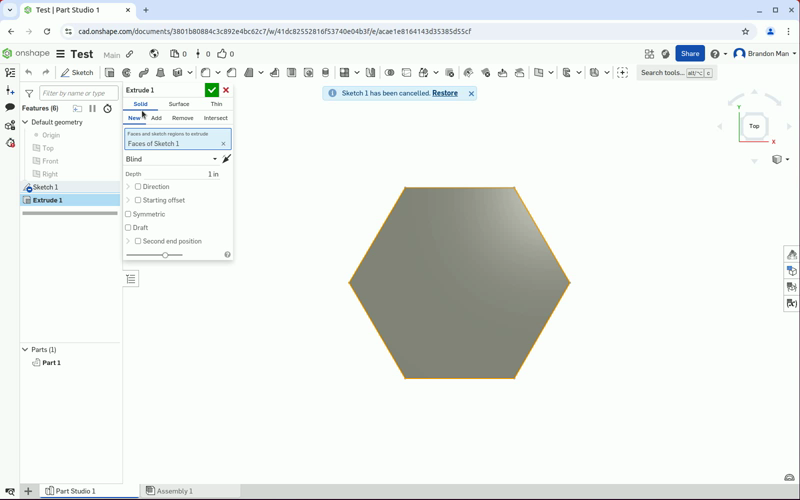
mouse_move(137, 120)
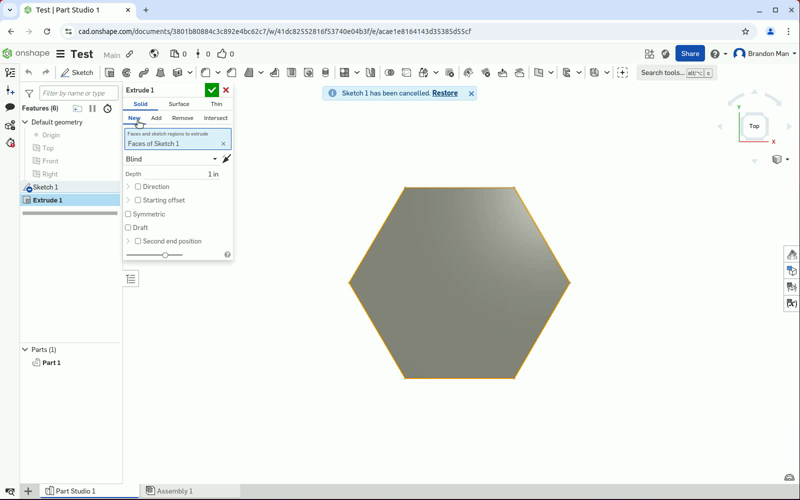
click(137, 120)
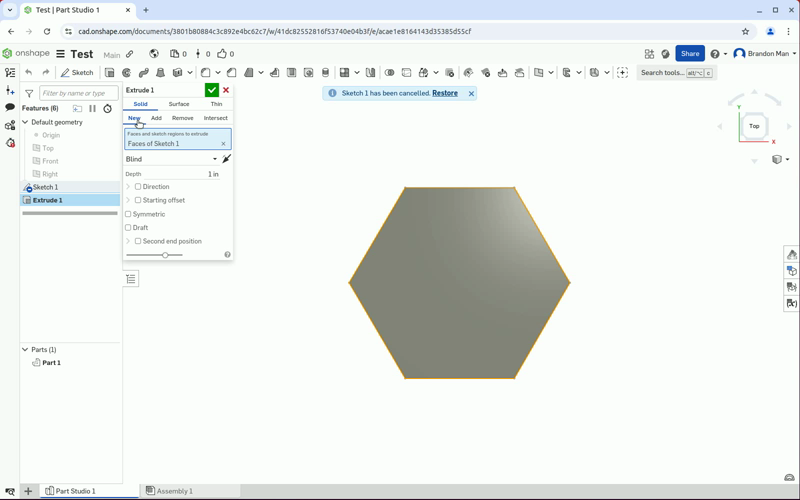
key(tab, 4)
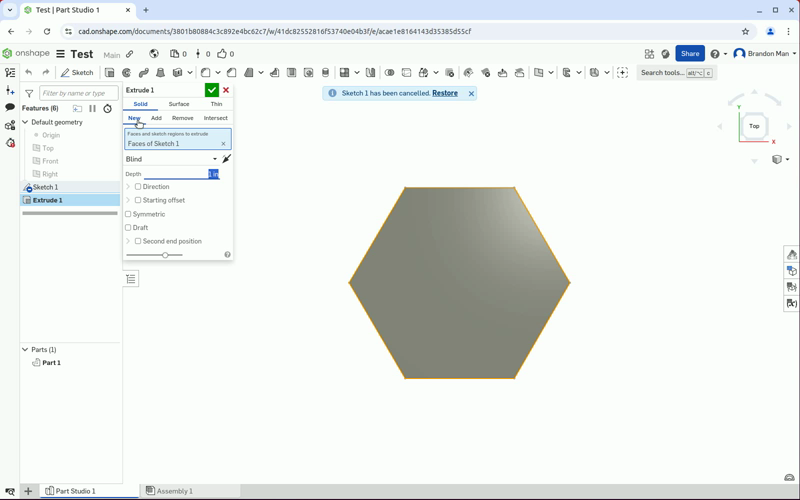
text(15.405)
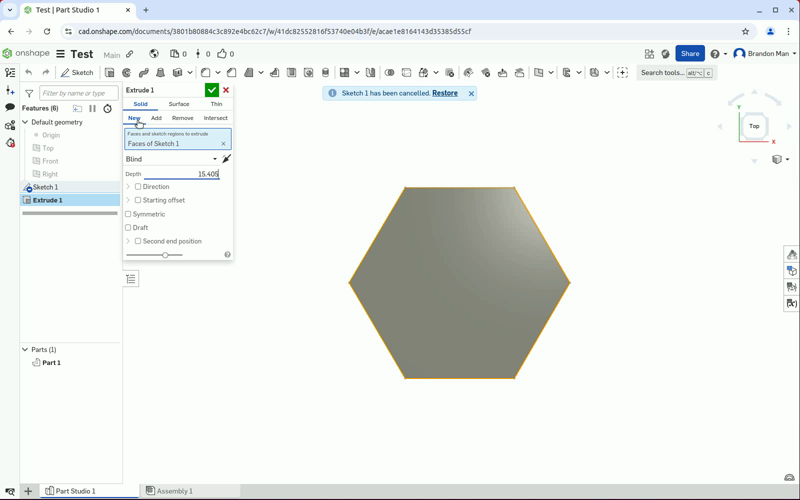
key(enter)
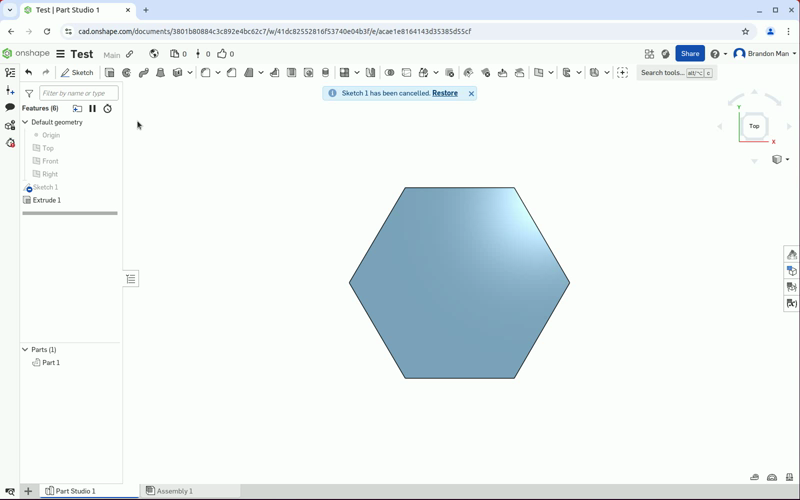
key(shift+h)
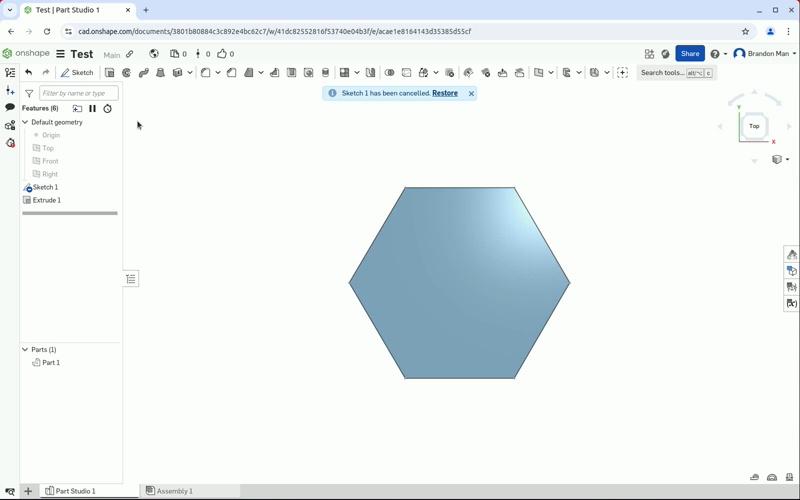
key(shift+h)
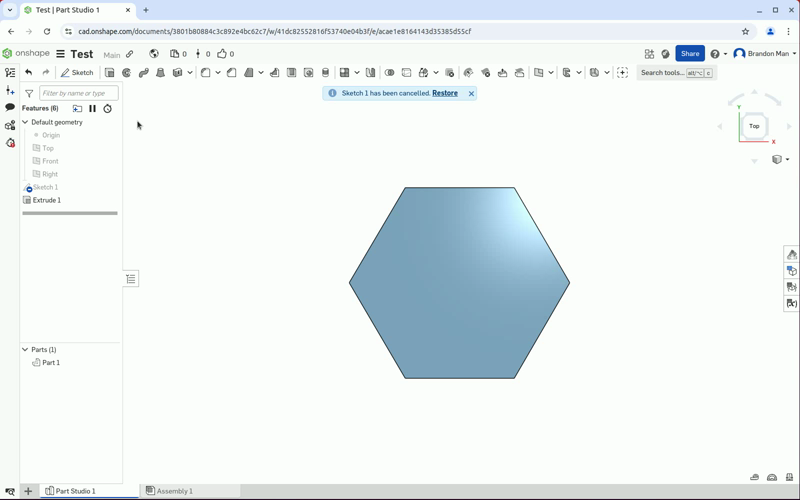
mouse_move(73, 189)
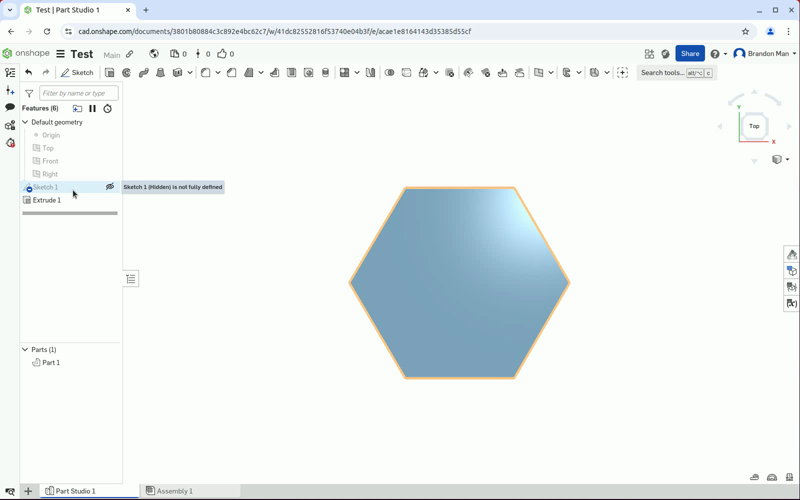
click(73, 189)
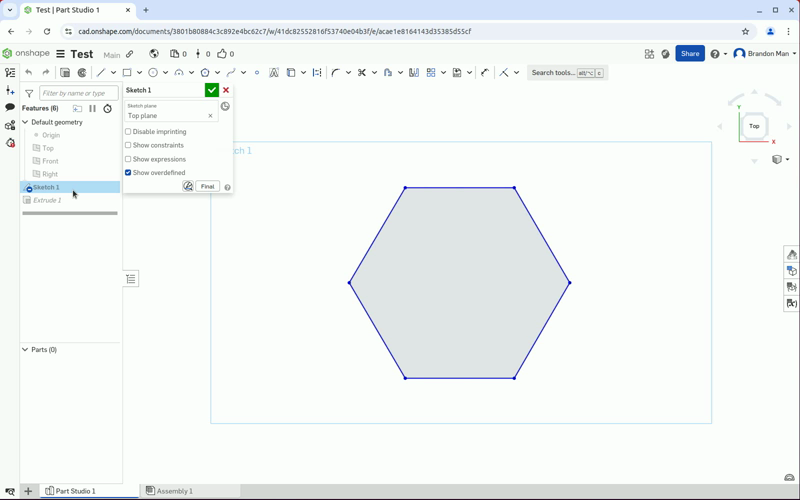
mouse_move(229, 92)
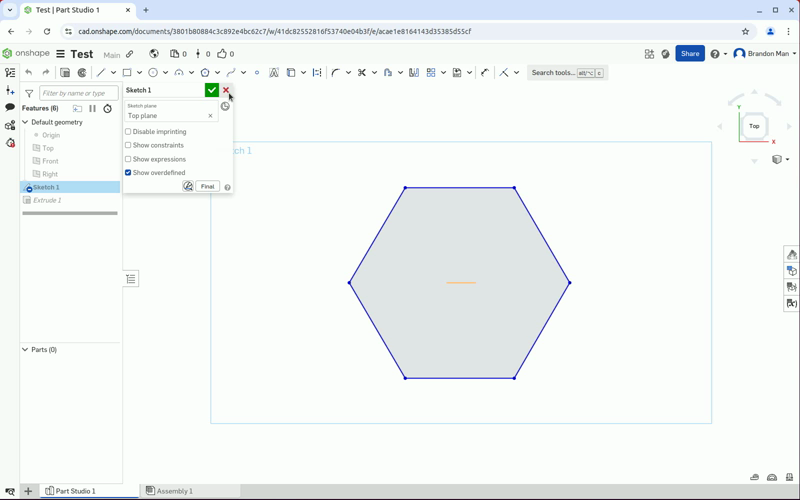
click(229, 92)
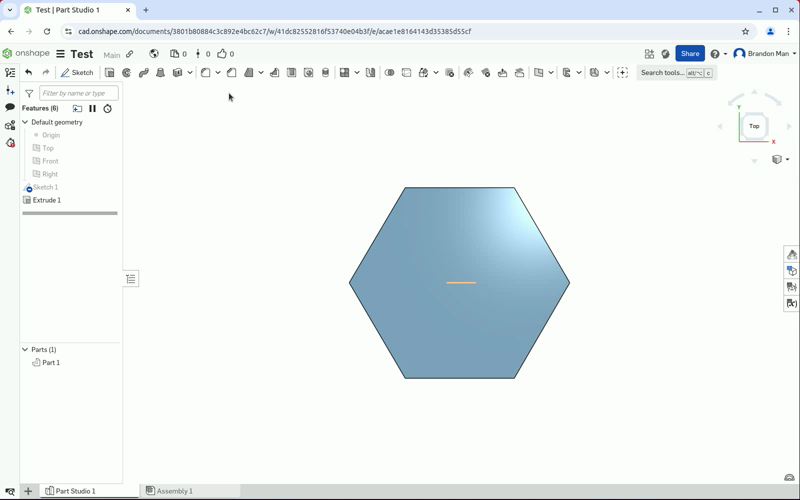
mouse_move(541, 75)
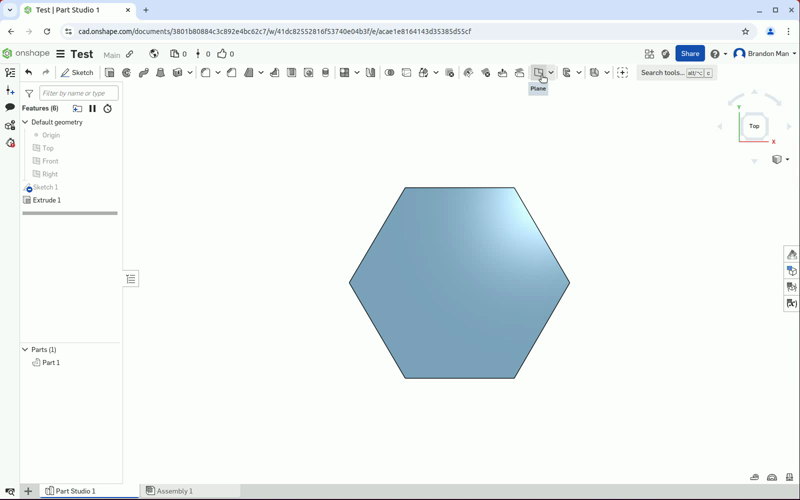
click(541, 75)
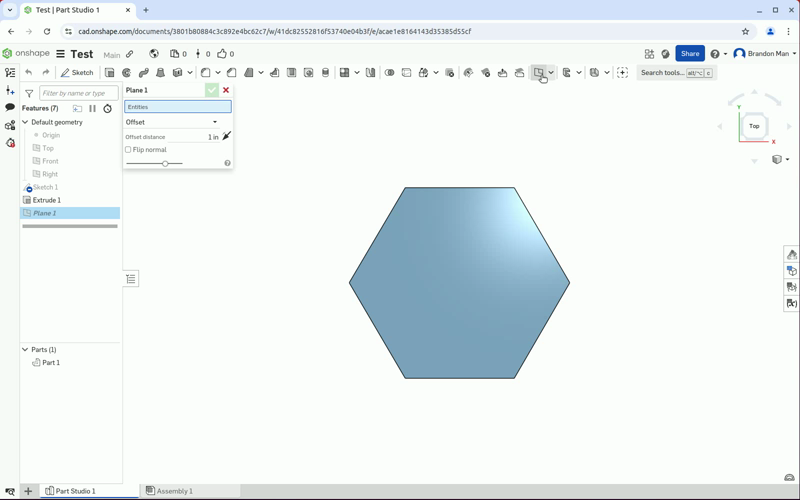
mouse_move(73, 150)
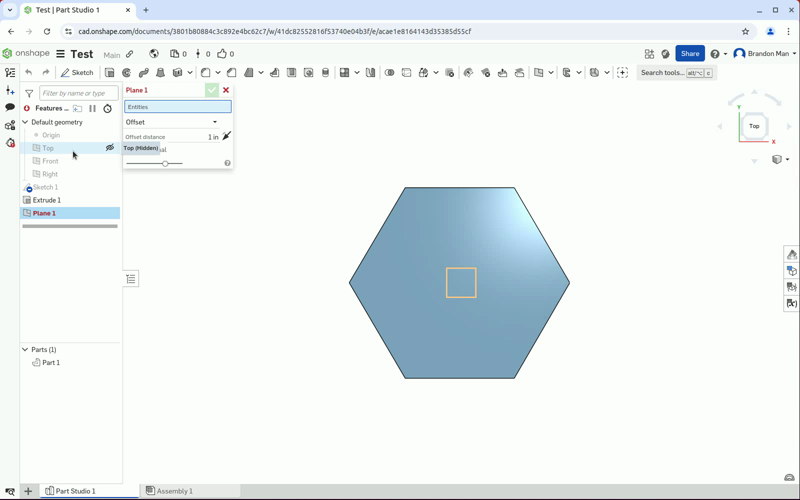
click(73, 150)
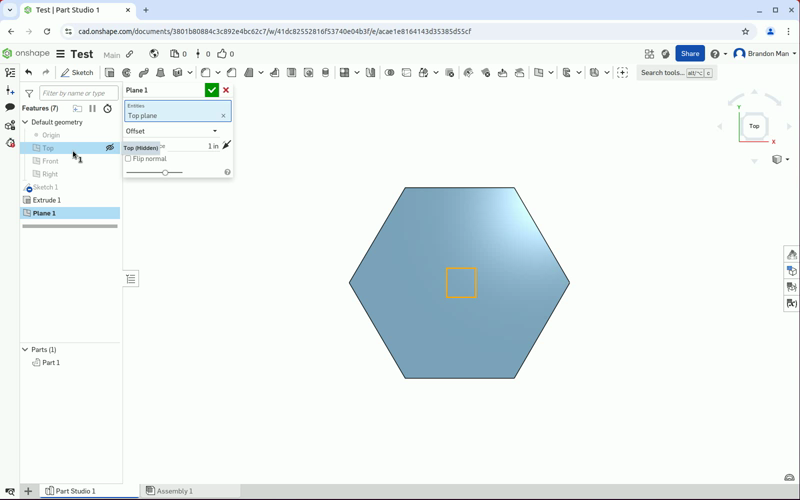
key(tab, 2)
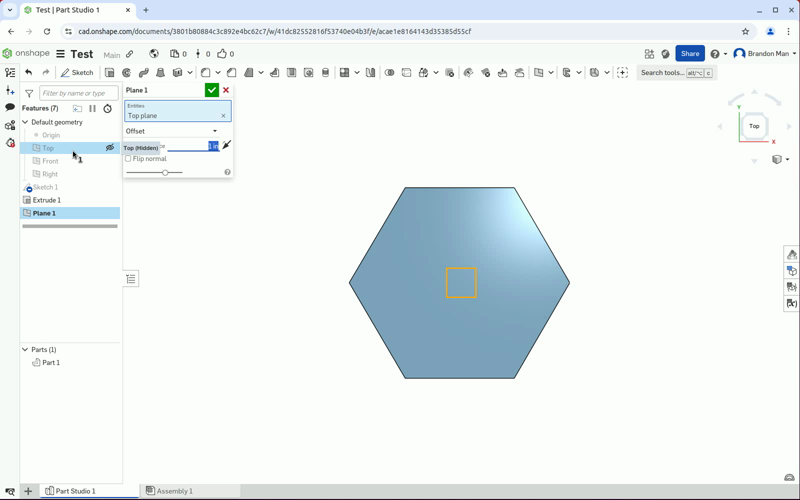
text(15.405)
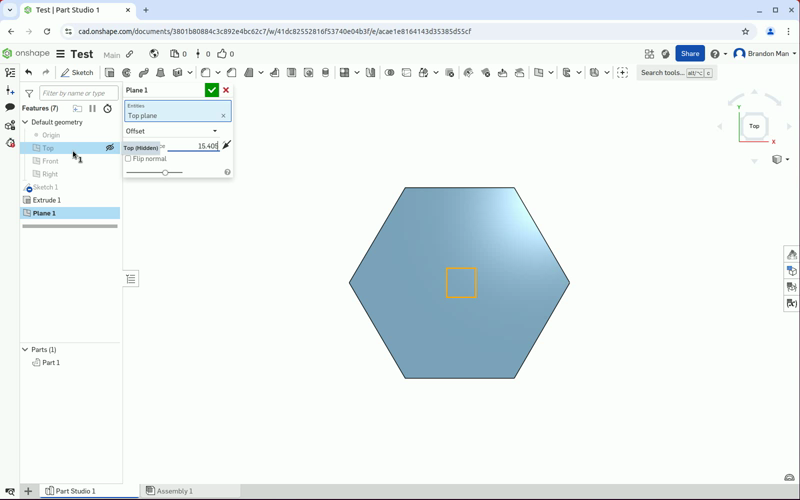
key(enter, 2)
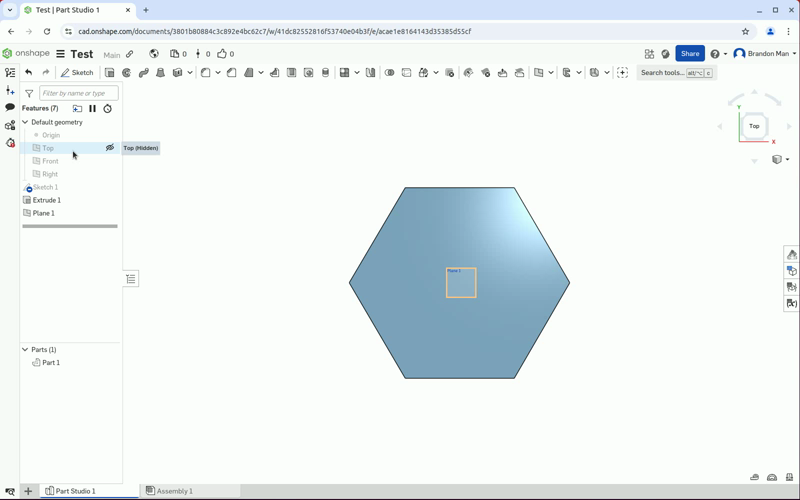
key(shift+s)
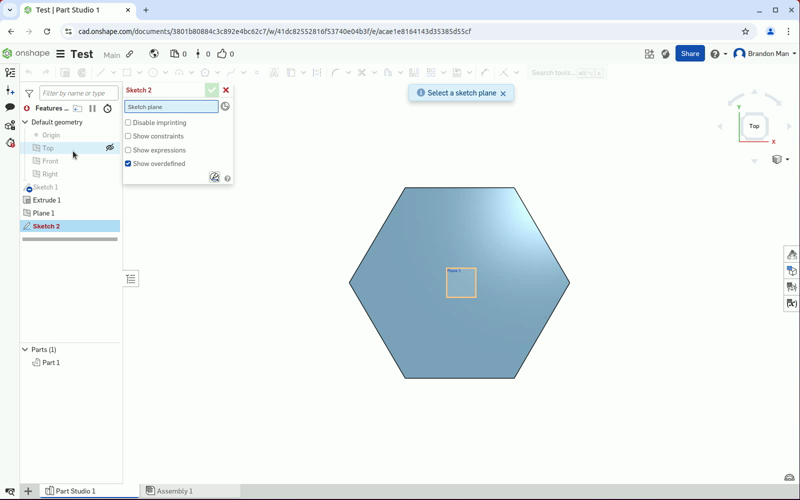
mouse_move(73, 215)
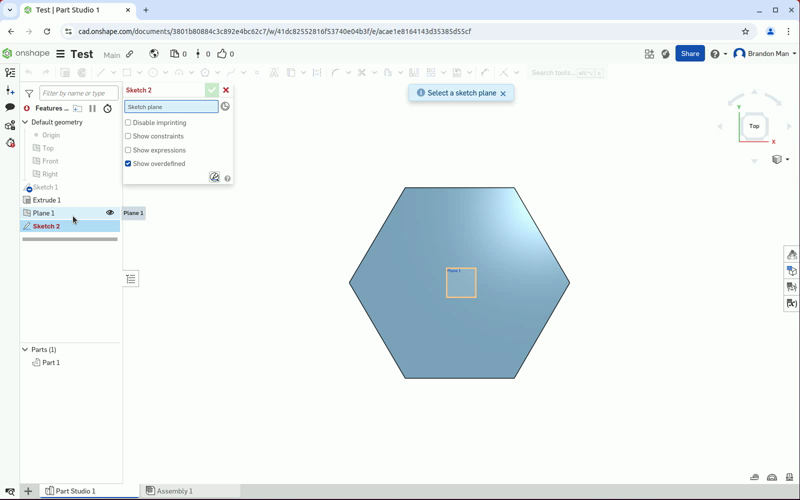
click(73, 215)
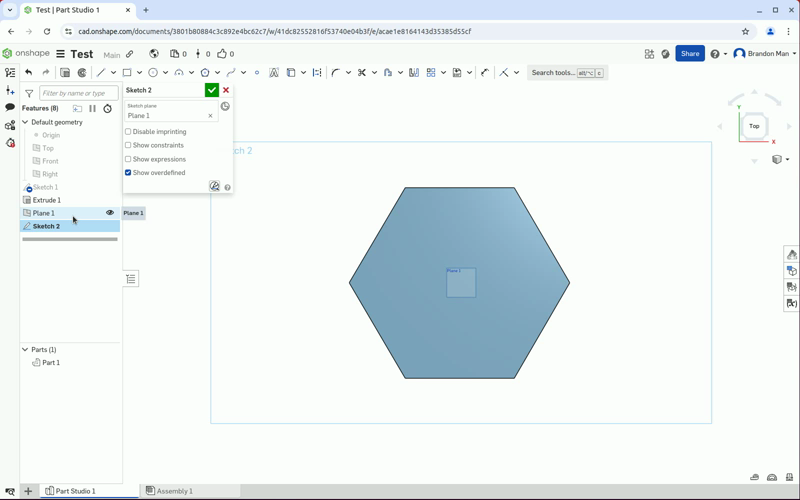
mouse_move(73, 352)
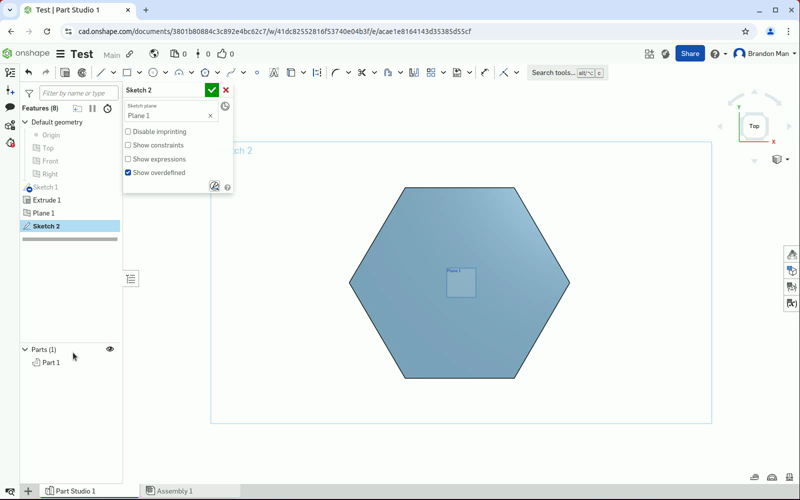
key(y)
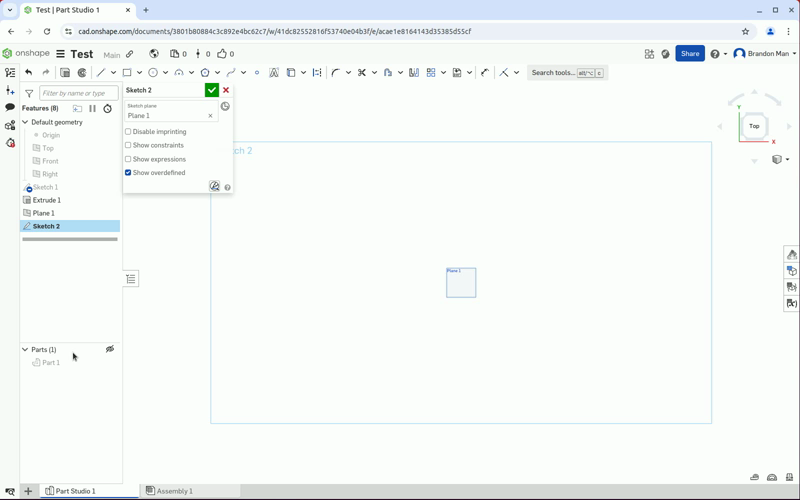
key(c)
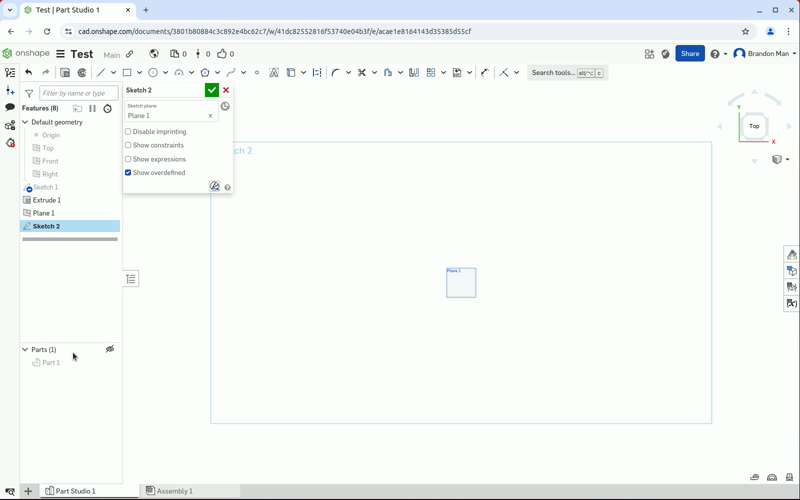
key_down(shift)
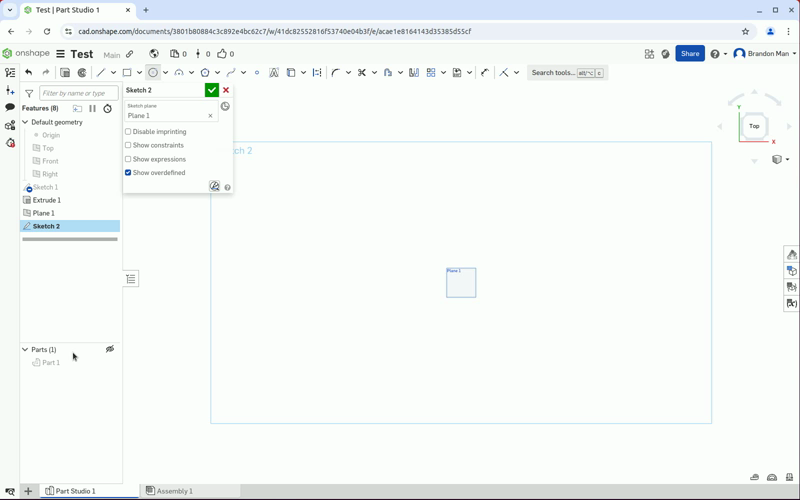
mouse_move(461, 282)
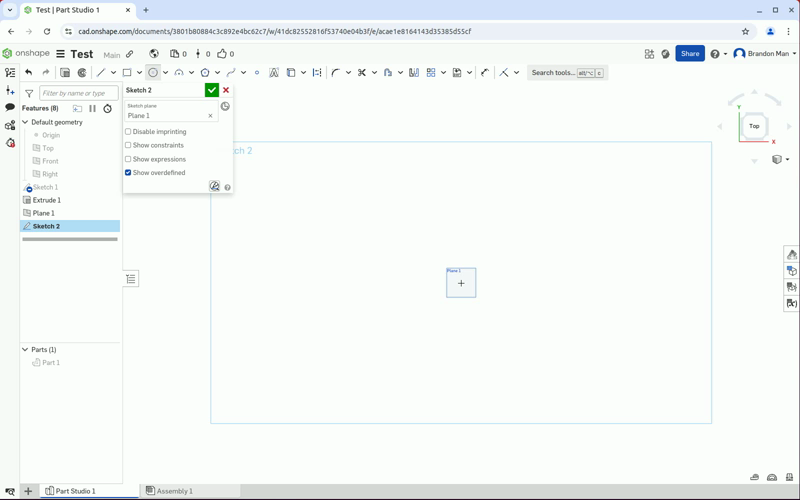
click(461, 282)
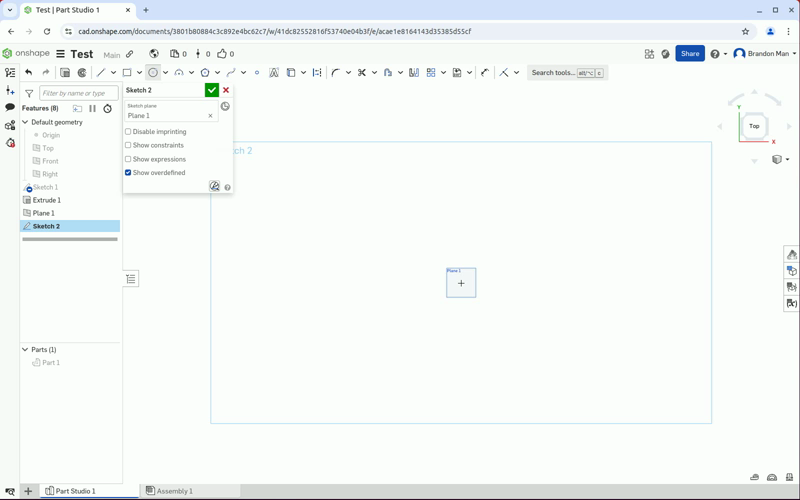
key_up(shift)
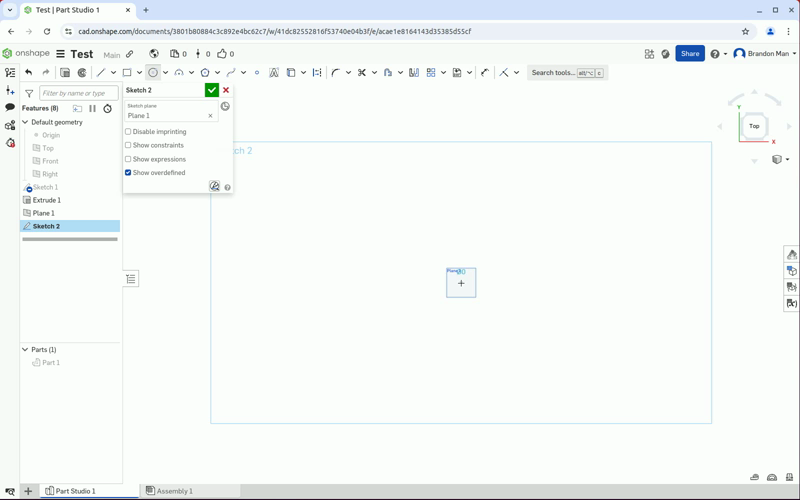
mouse_move(552, 282)
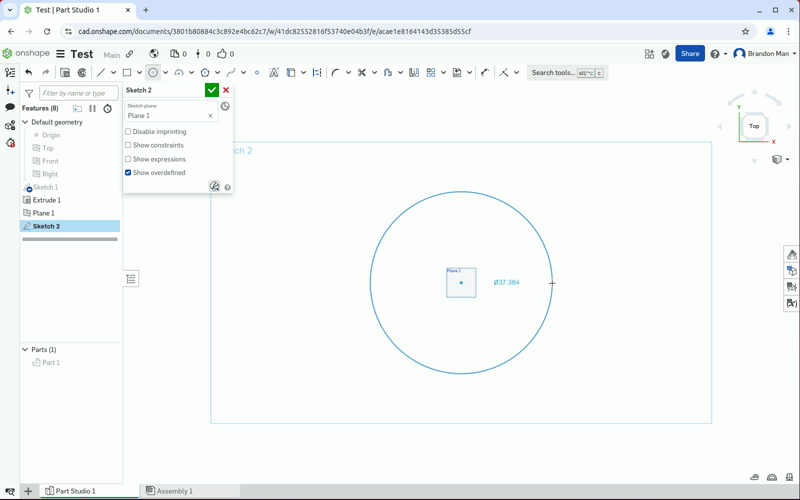
click(552, 282)
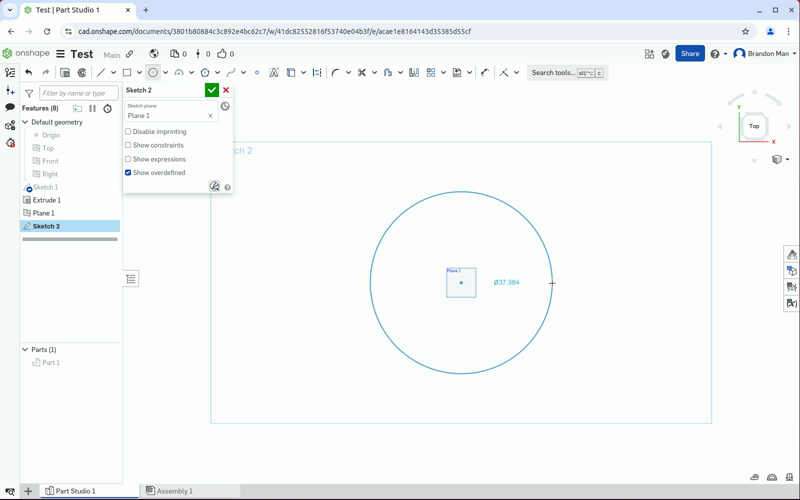
key(esc)
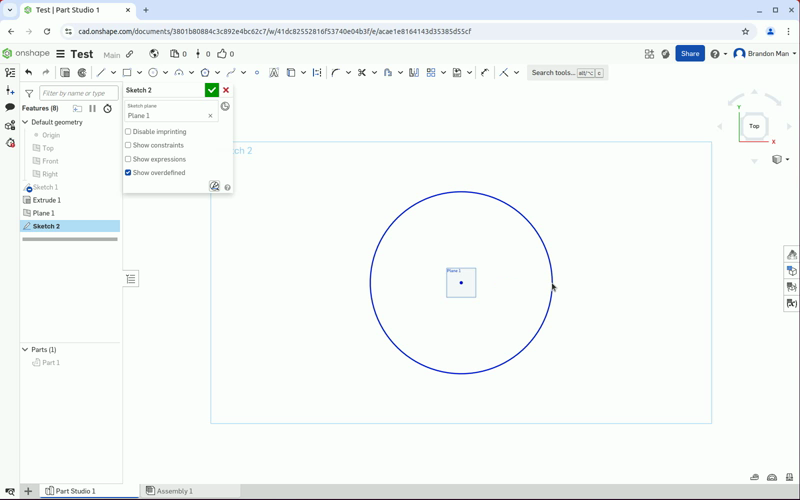
mouse_move(433, 305)
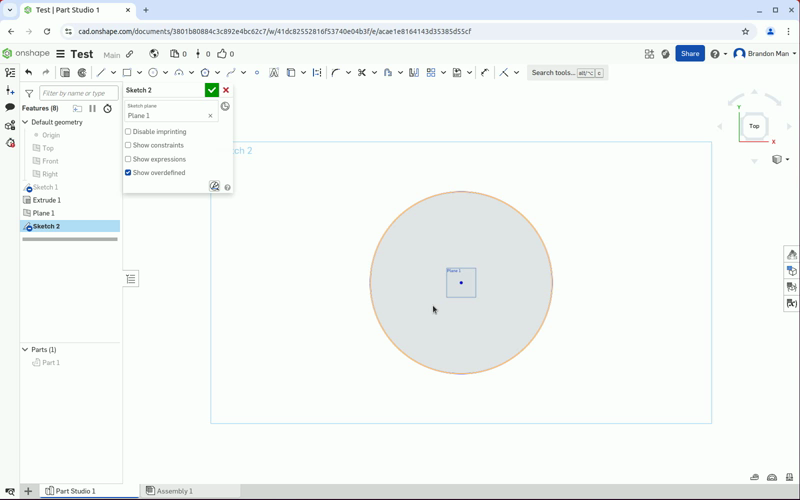
click(433, 305)
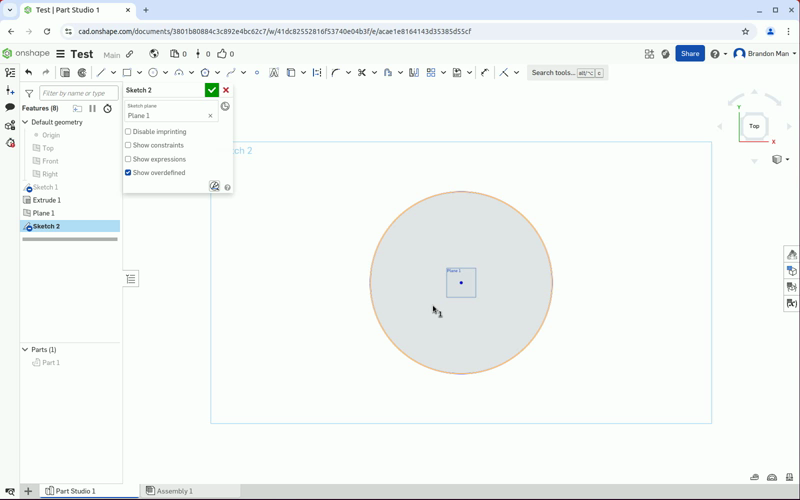
mouse_move(73, 352)
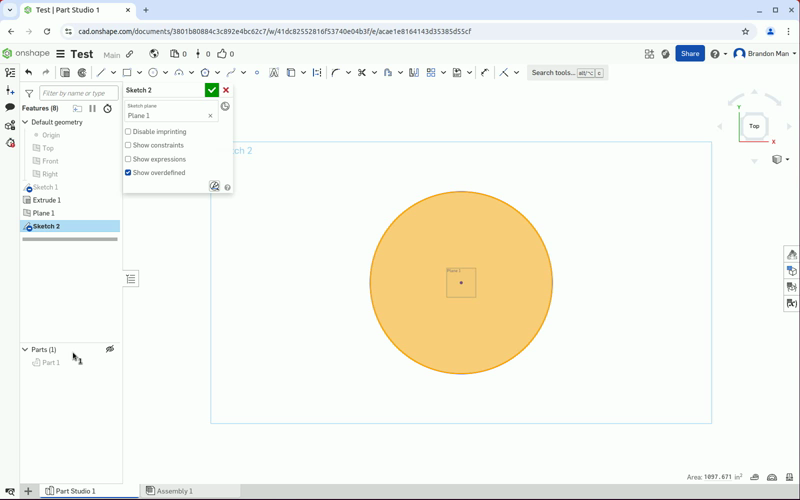
key(shift+y)
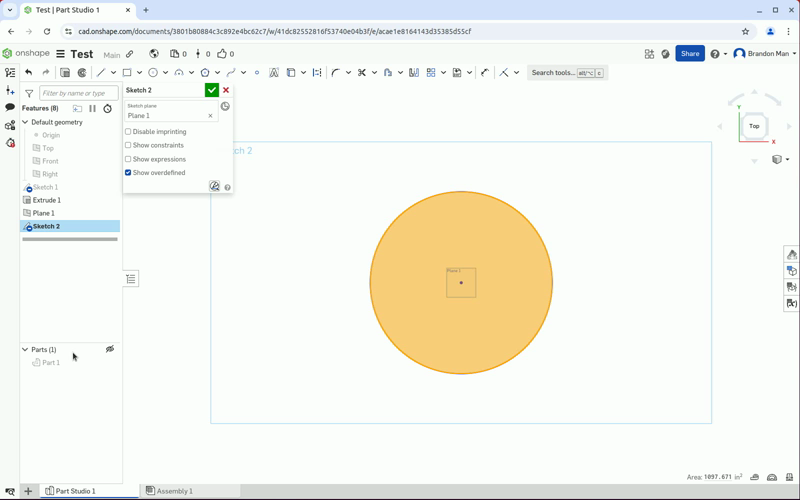
key(shift+e)
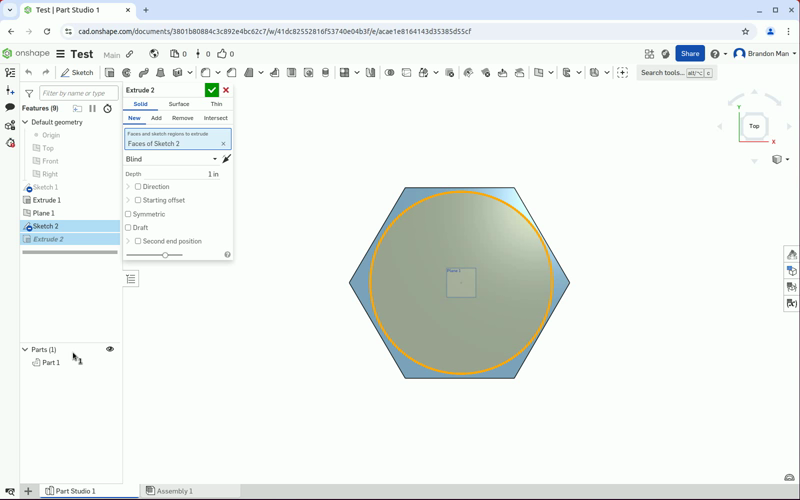
mouse_move(143, 106)
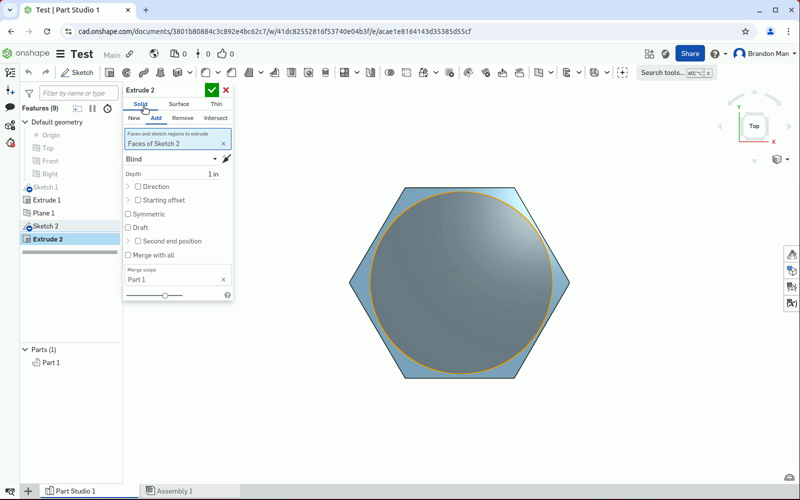
click(143, 106)
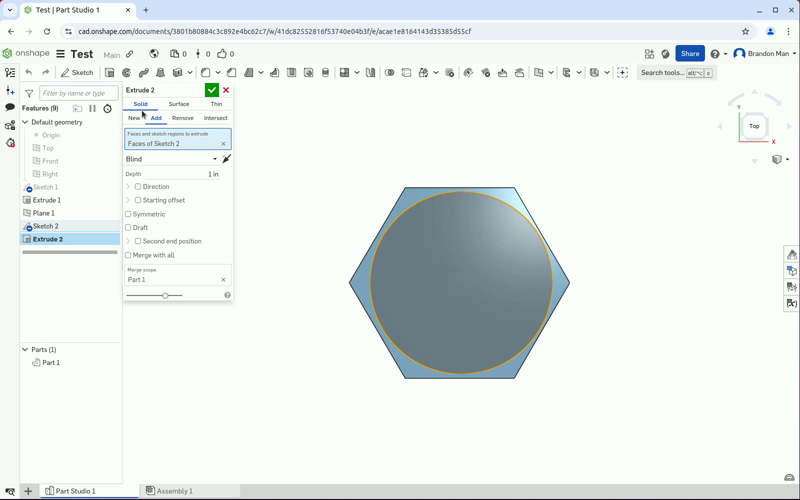
mouse_move(137, 120)
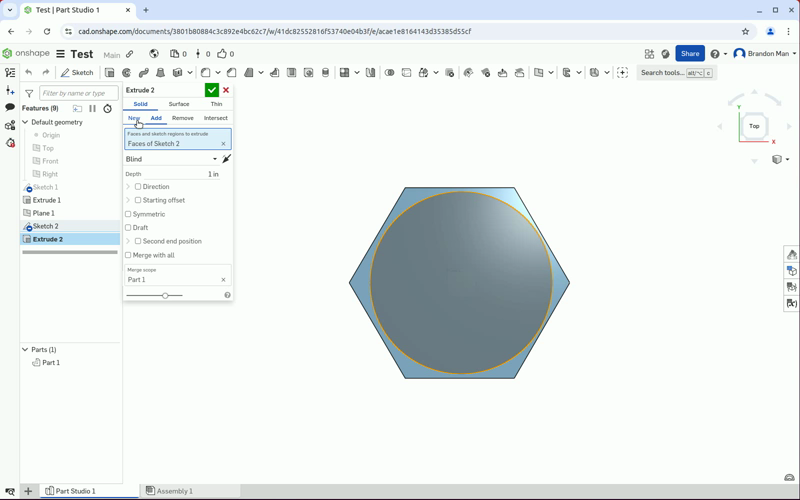
click(137, 120)
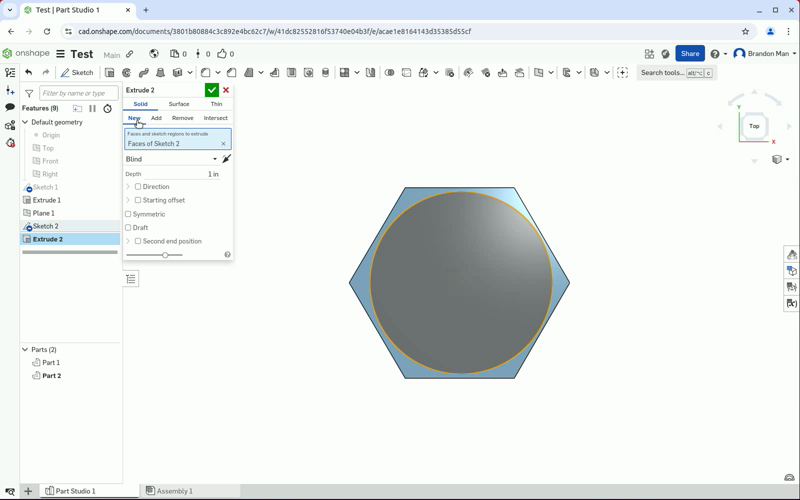
key(tab, 4)
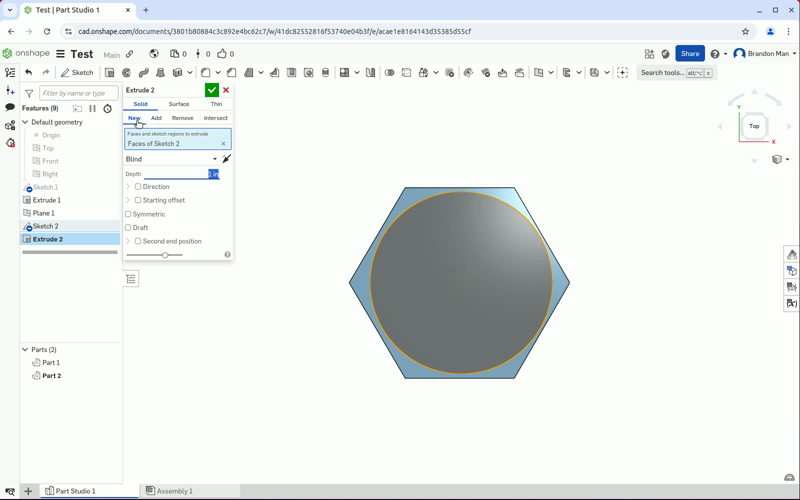
text(7.703)
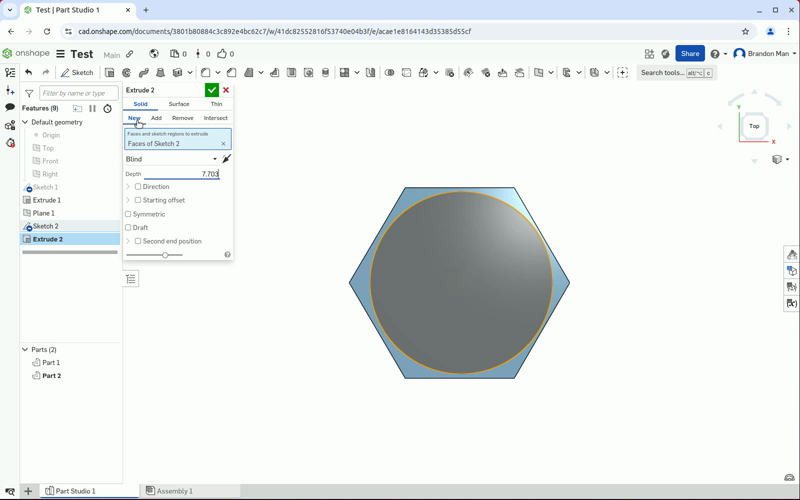
key(enter)
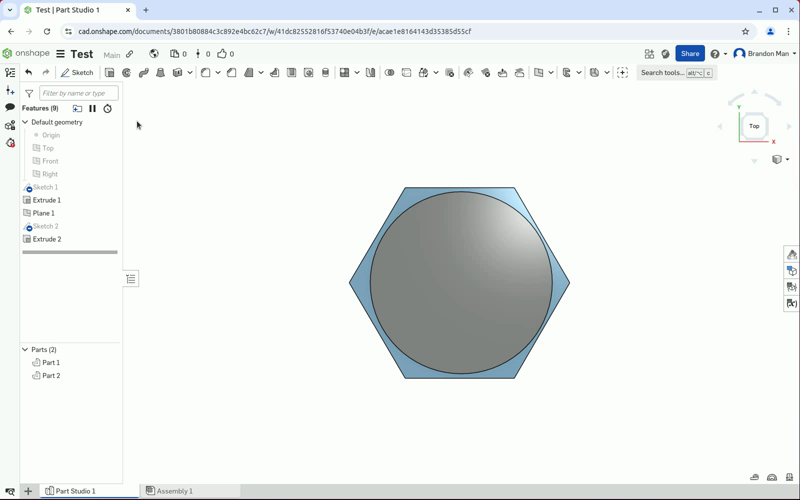
key(shift+h)
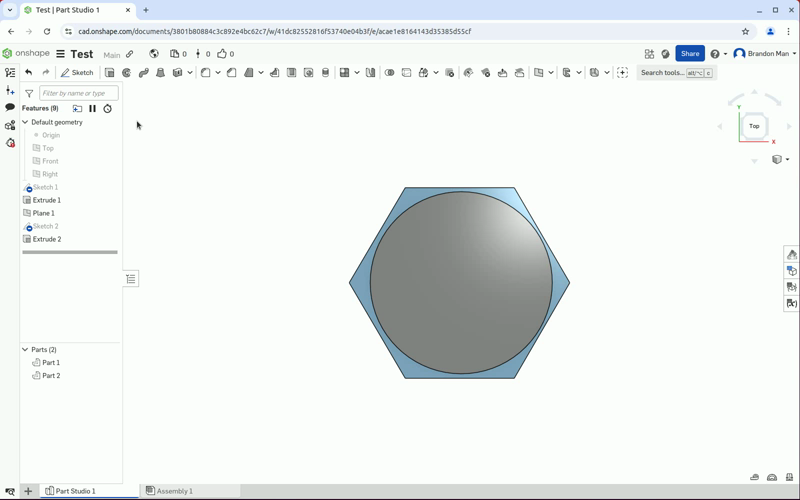
key(shift+h)
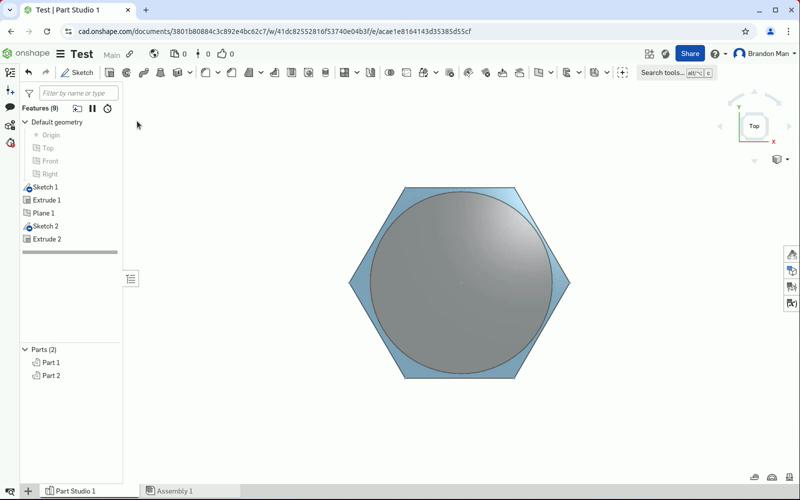
key(shift+7)
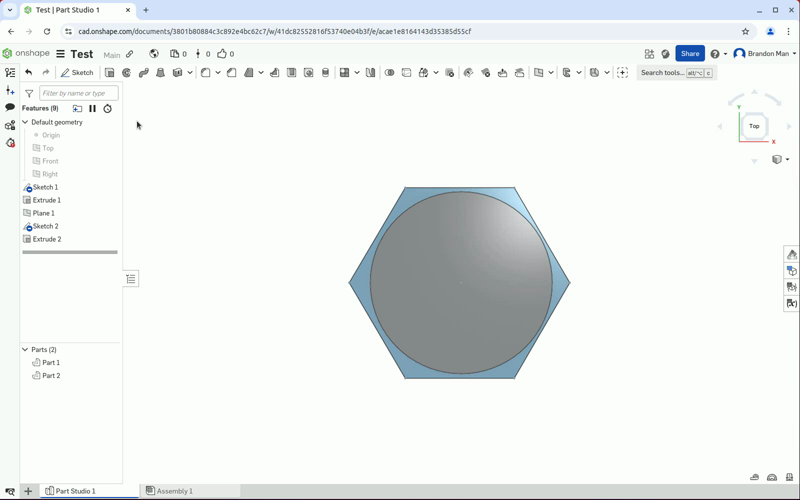
key(up, 3)
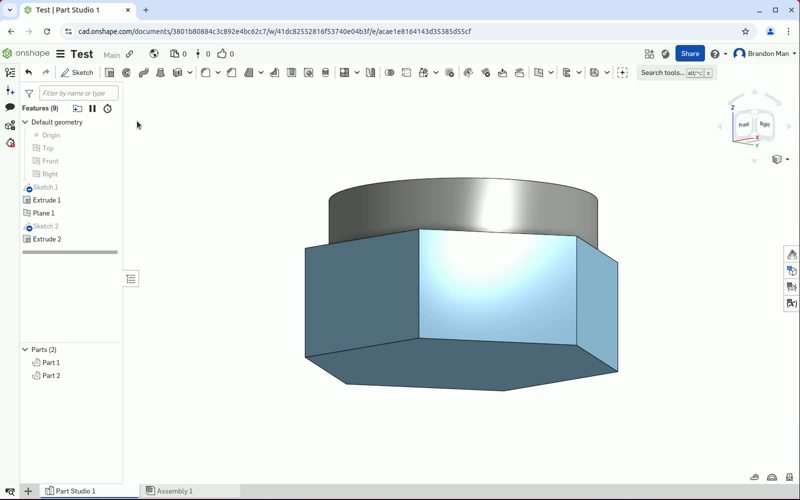
key(left, 3)
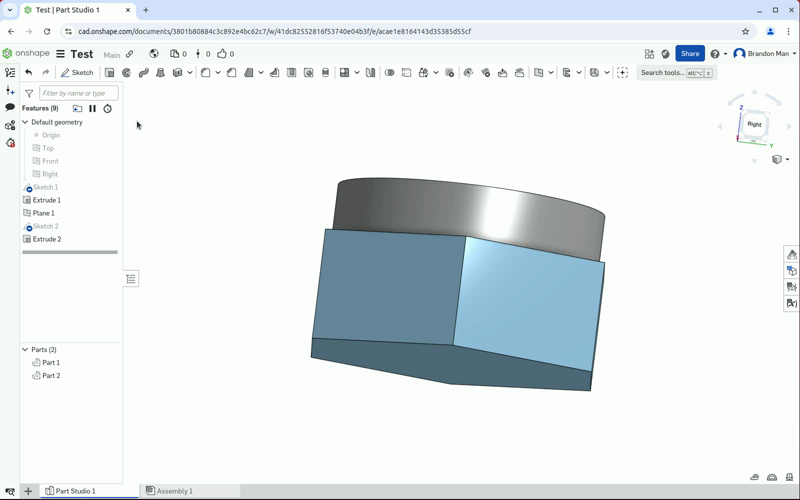
key(right, 3)
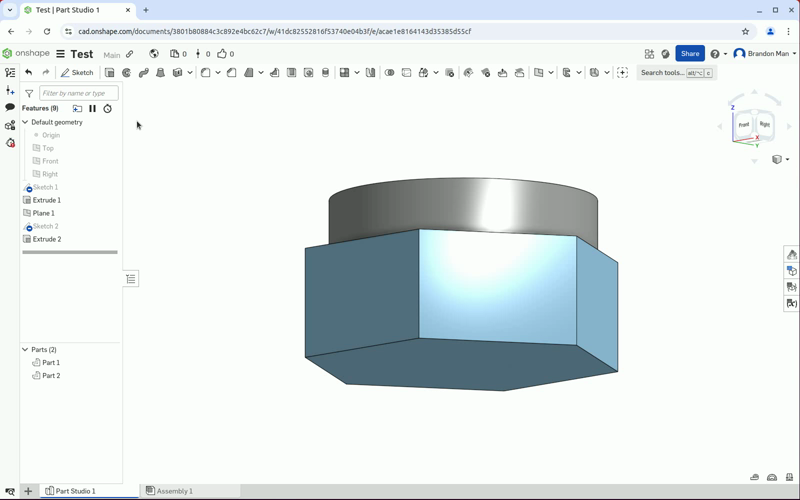
key(down, 3)
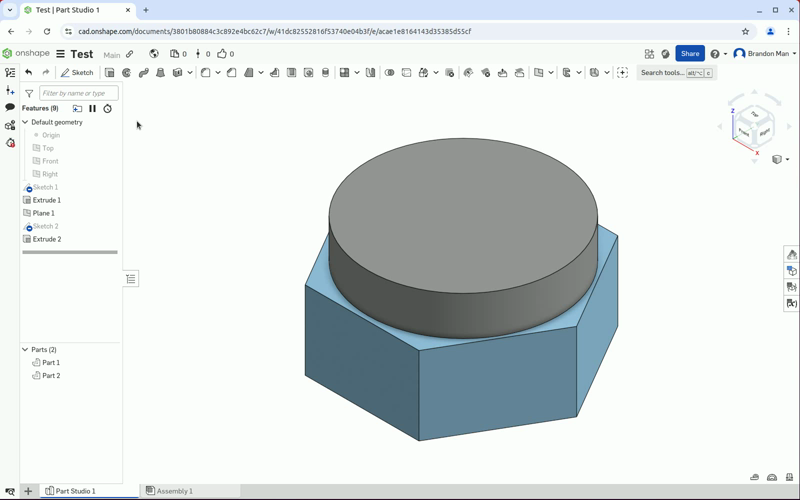
mouse_move(73, 189)
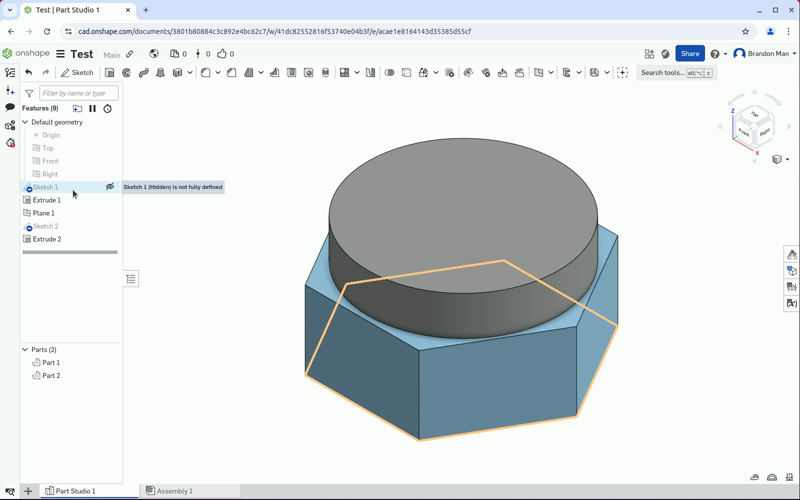
click(73, 189)